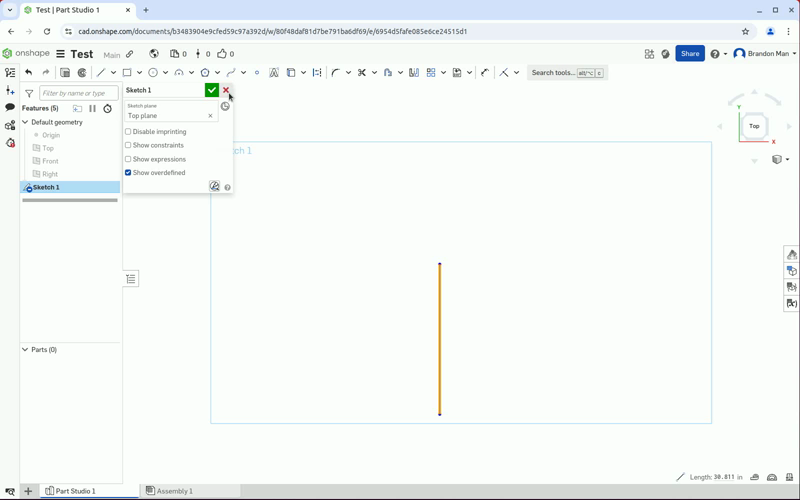
key(shift+h)
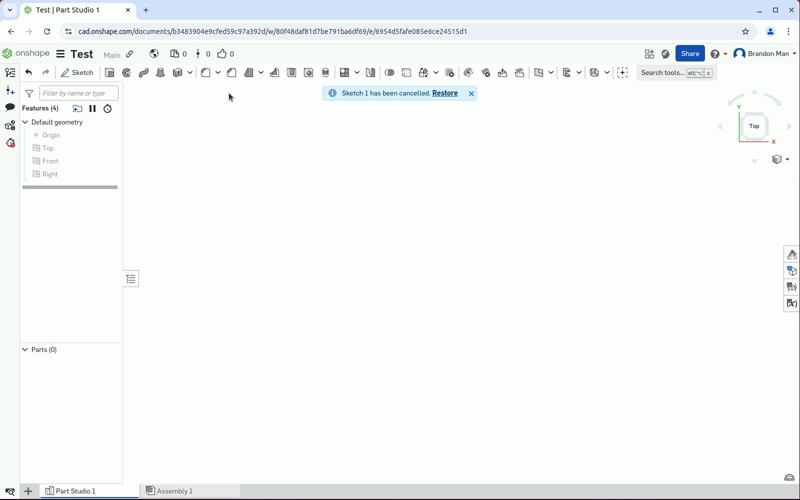
mouse_move(73, 352)
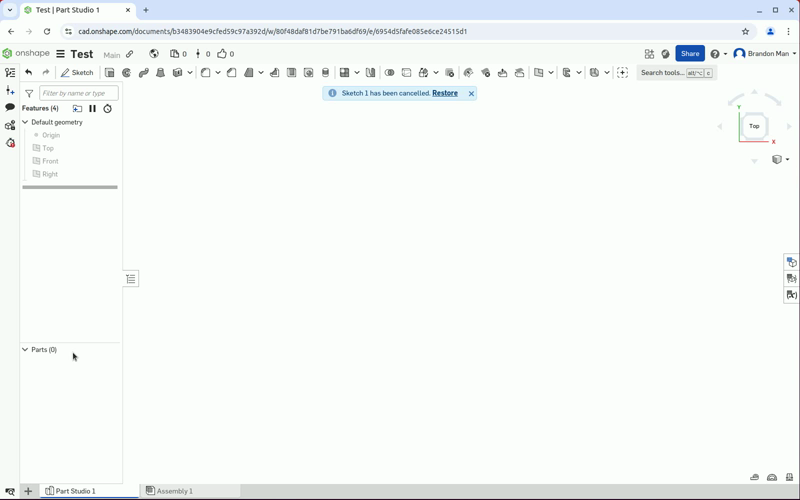
key(y)
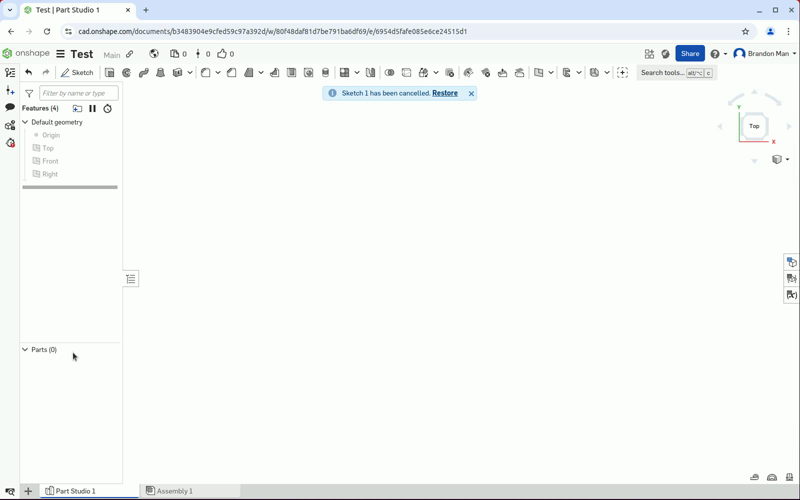
key(shift+p)
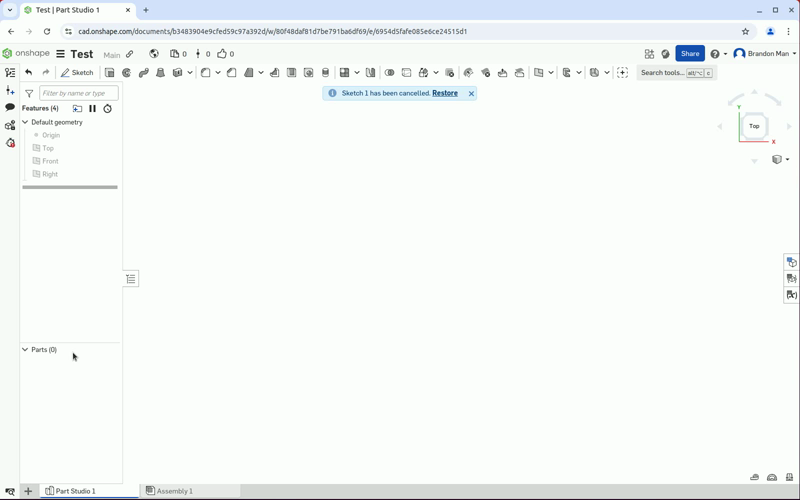
key(space)
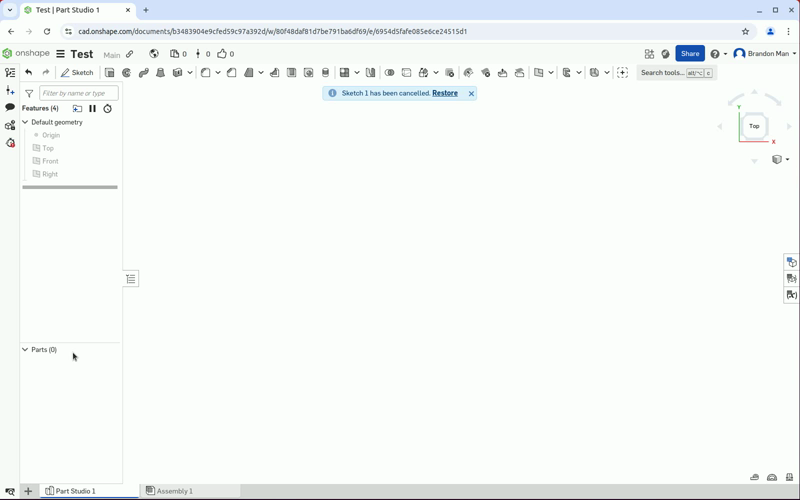
key_down(shift)
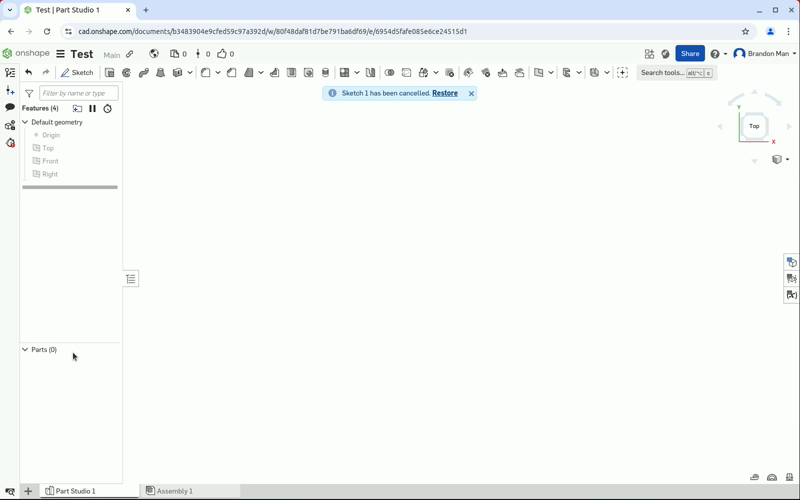
key(up)
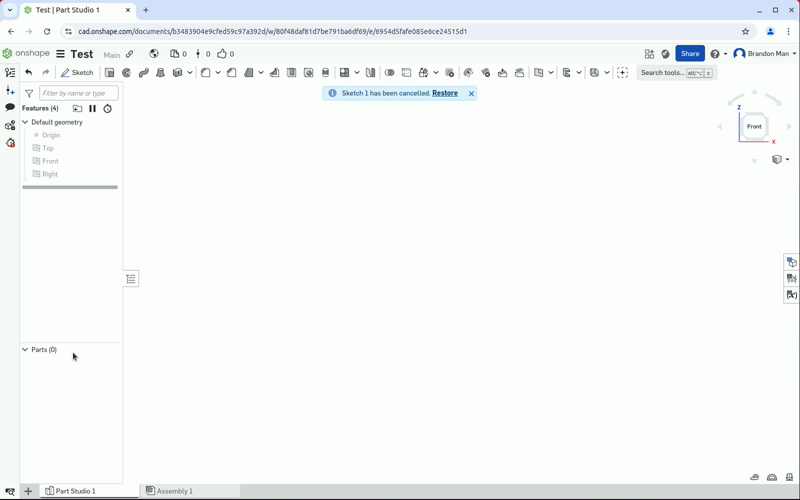
key_up(shift)
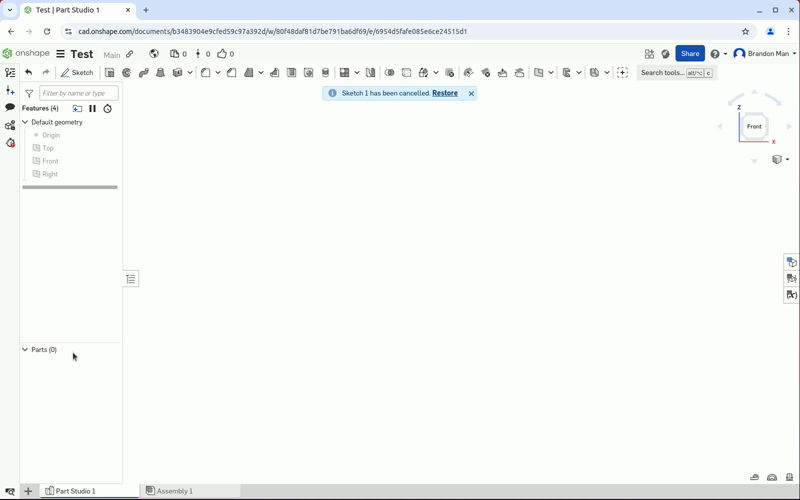
mouse_move(73, 352)
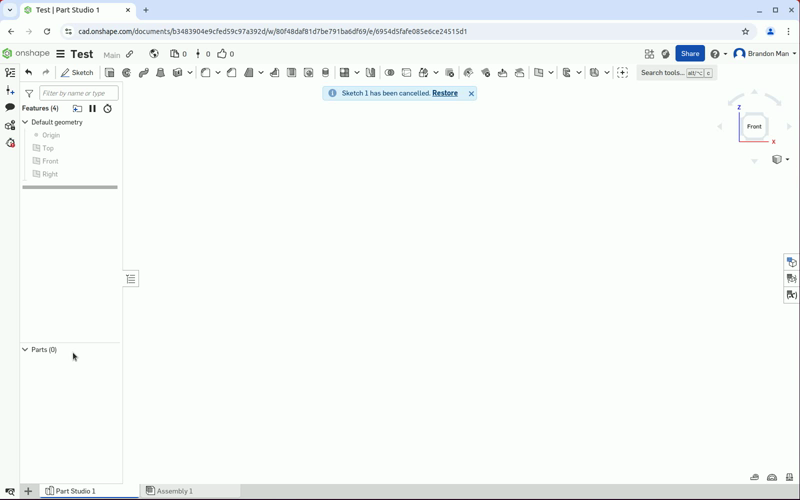
key(shift+y)
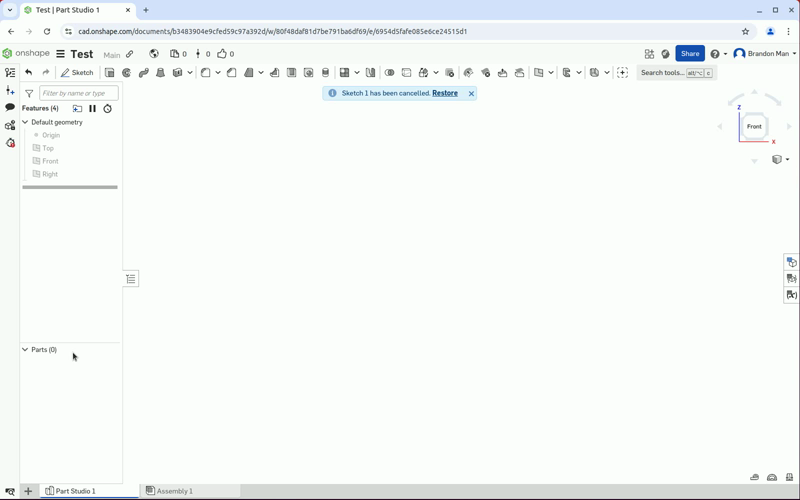
key(shift+s)
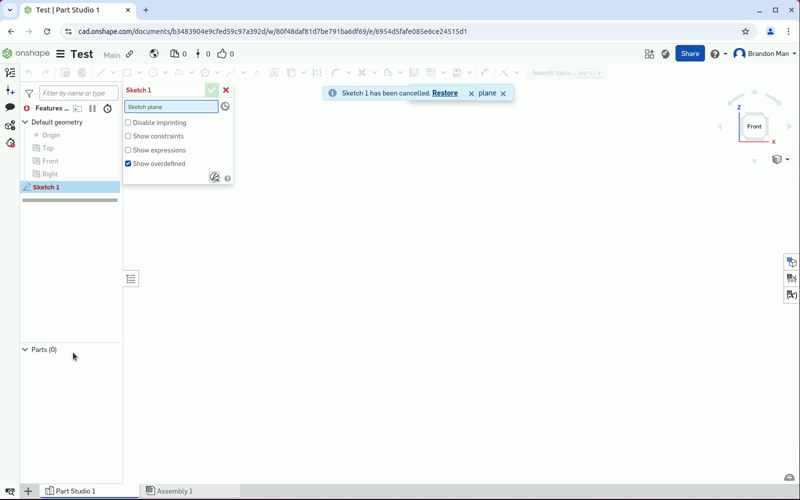
mouse_move(73, 163)
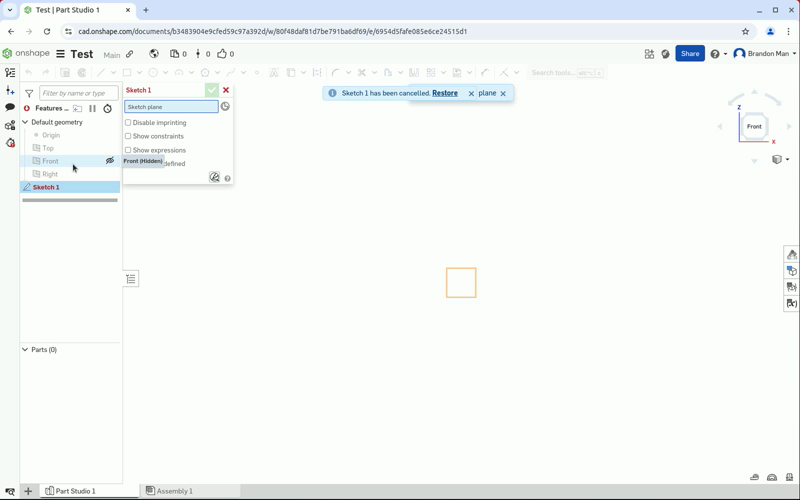
click(73, 163)
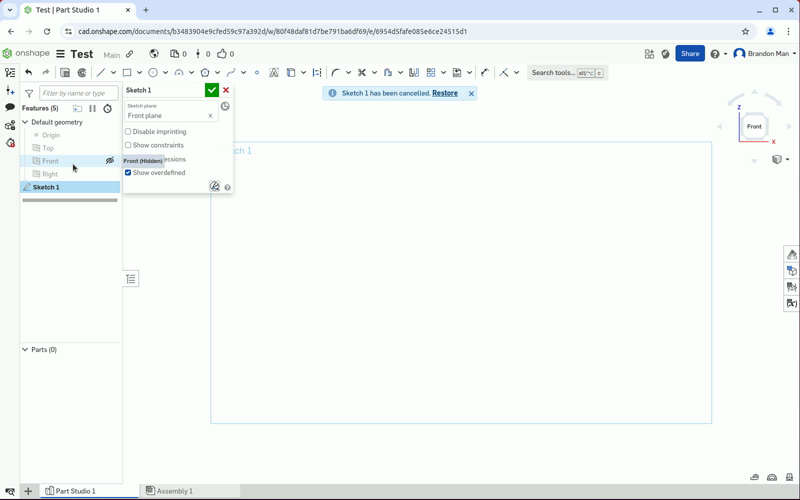
mouse_move(73, 352)
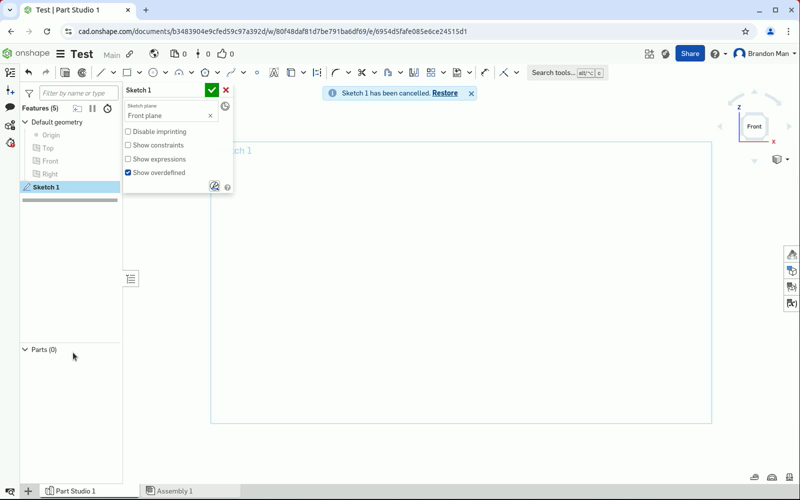
key(y)
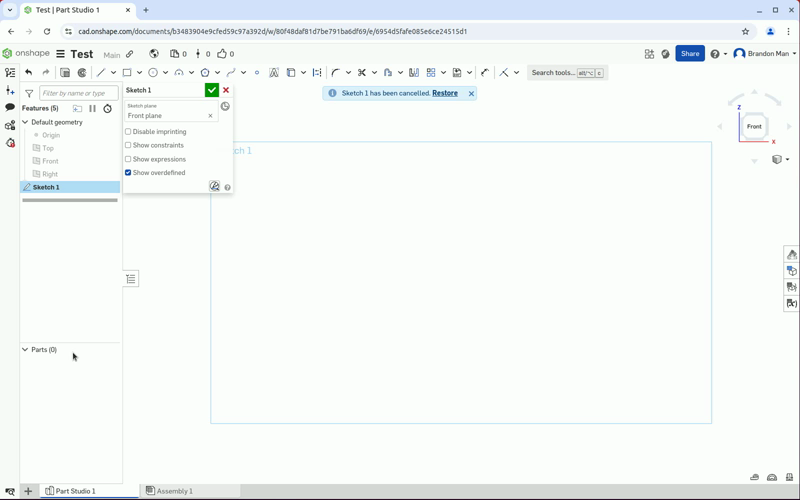
key(a)
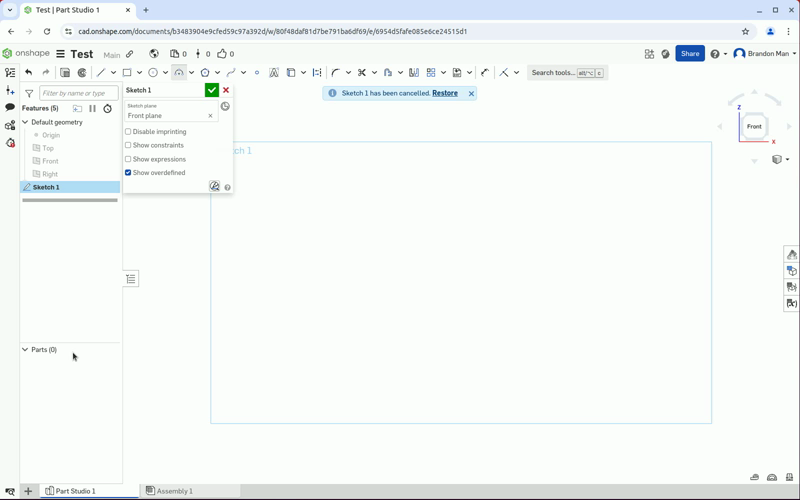
key_down(shift)
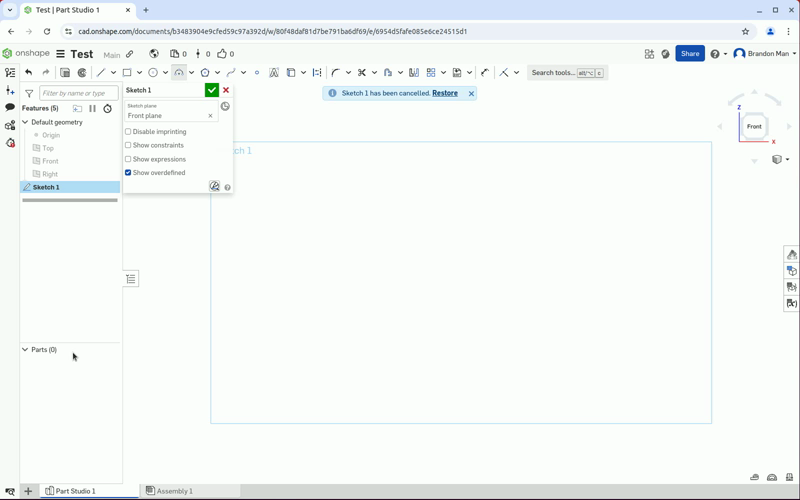
mouse_move(460, 246)
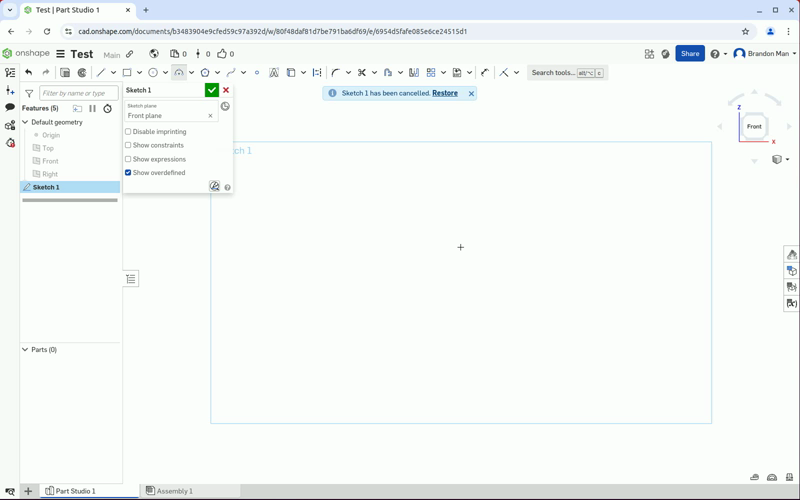
click(460, 246)
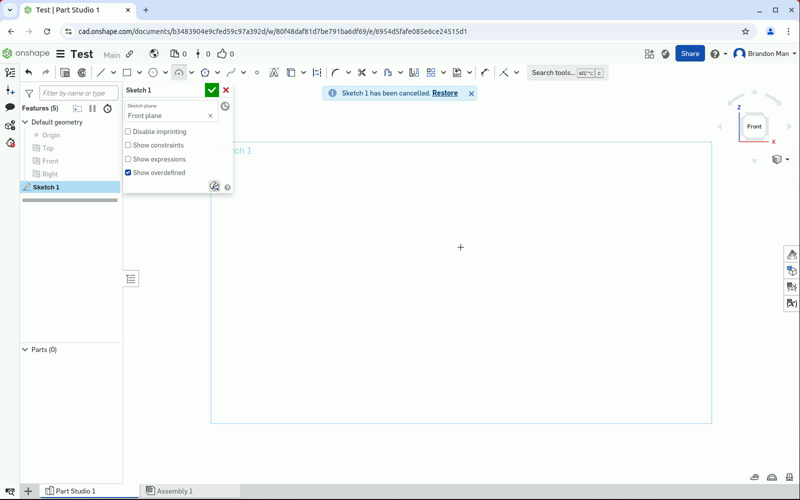
key_up(shift)
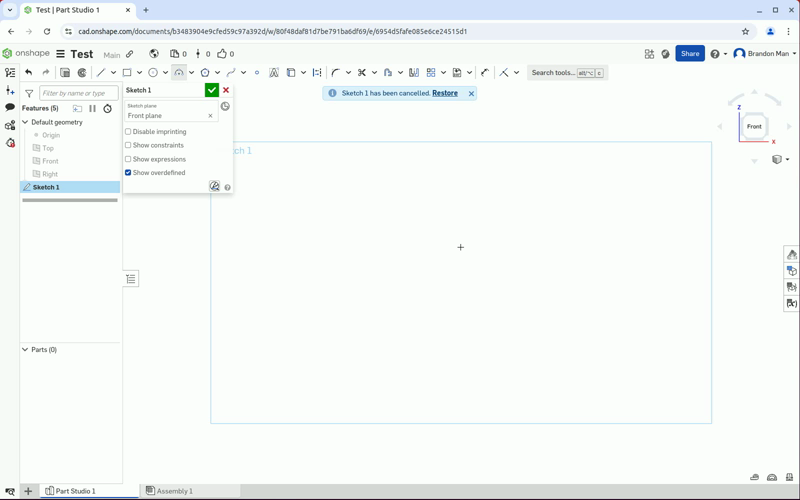
key_down(shift)
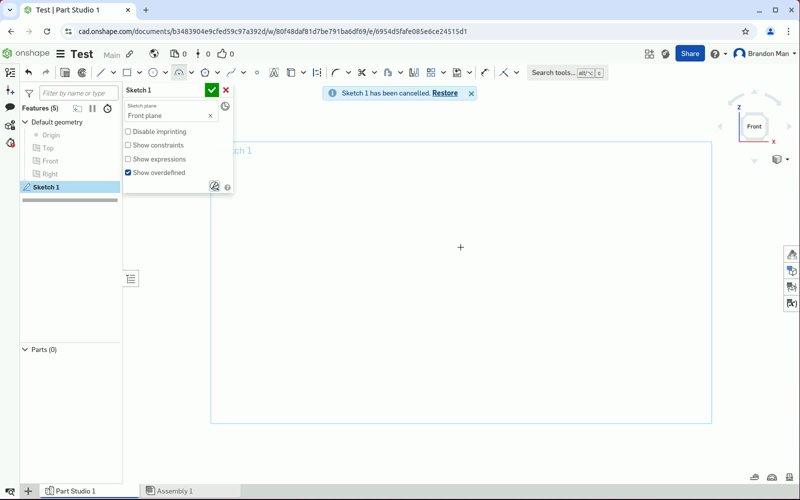
mouse_move(460, 203)
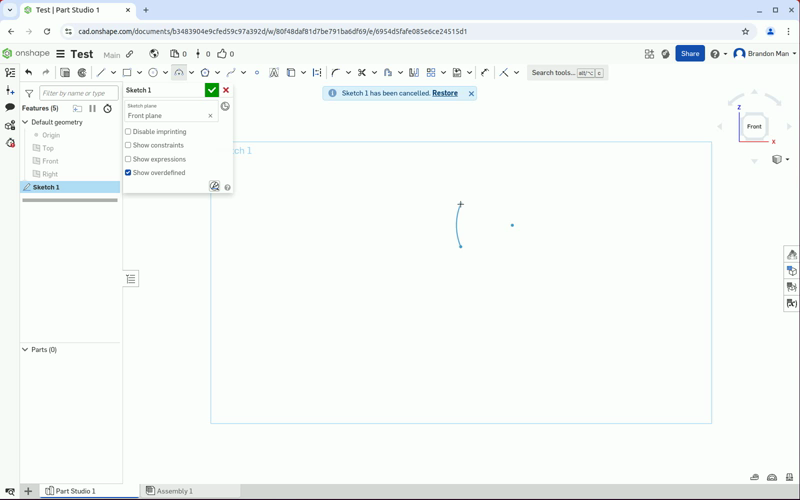
click(460, 203)
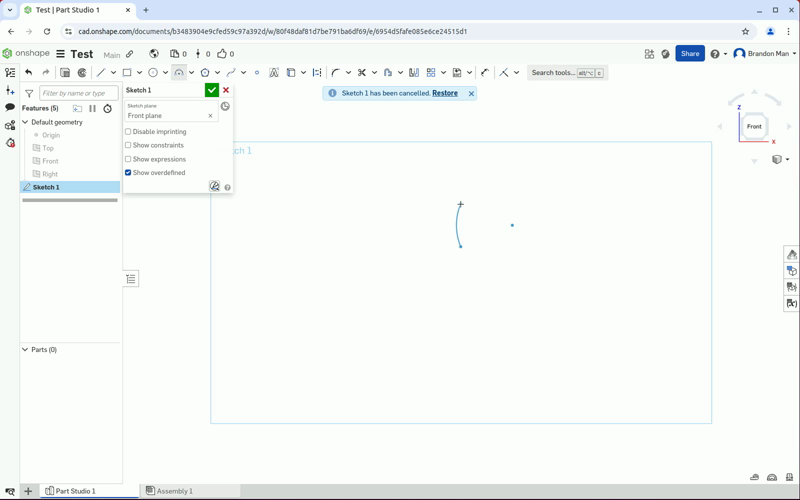
mouse_move(482, 225)
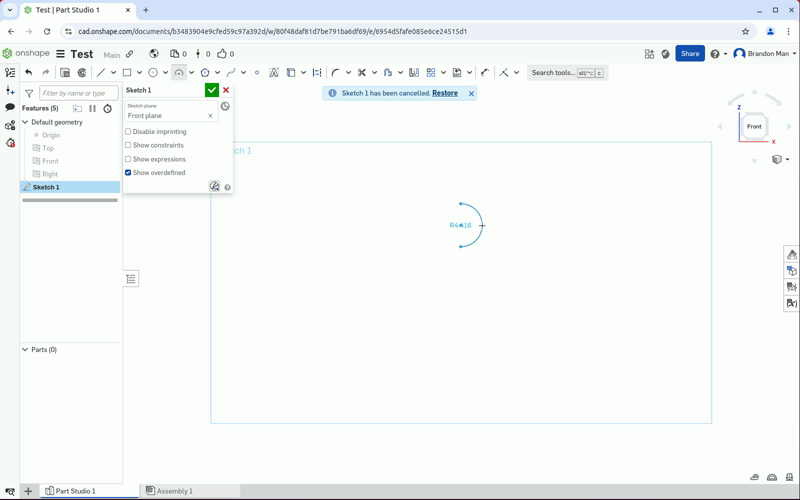
click(482, 225)
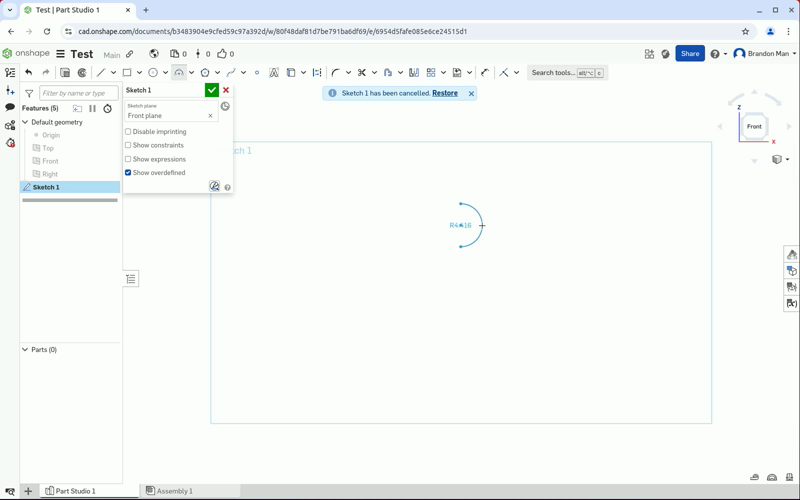
key_up(shift)
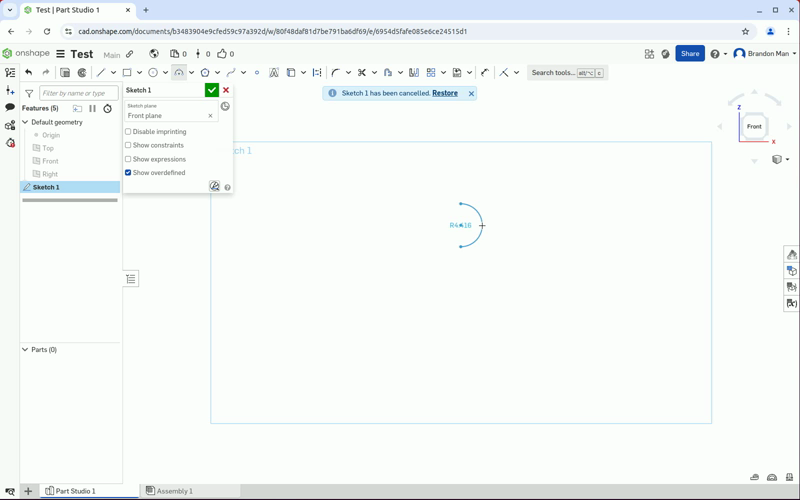
key(esc)
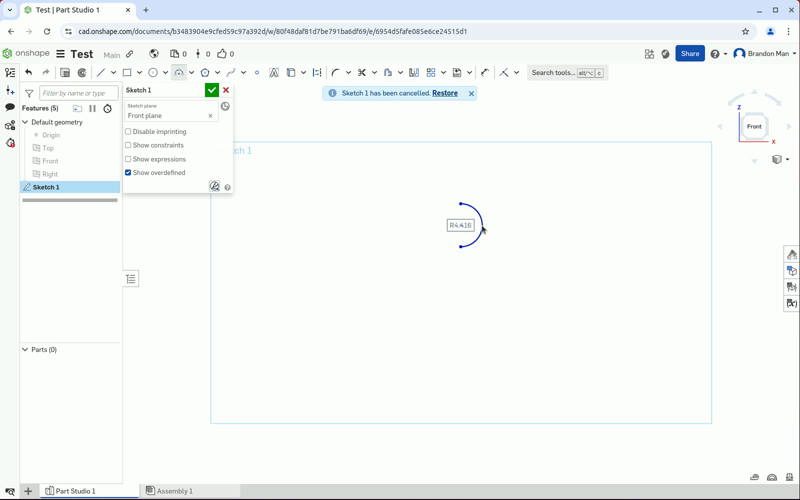
key(l)
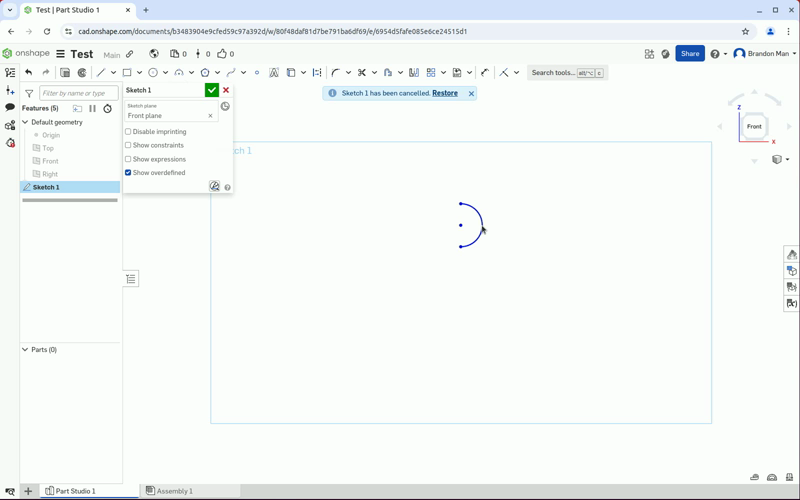
mouse_move(460, 203)
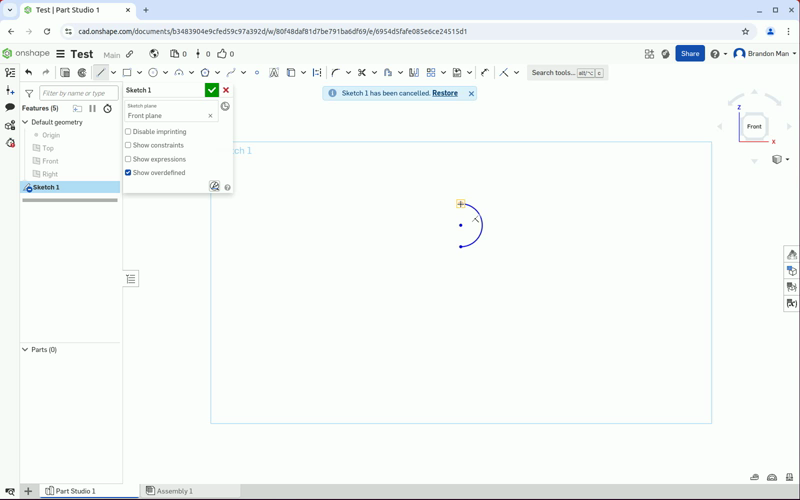
click(460, 203)
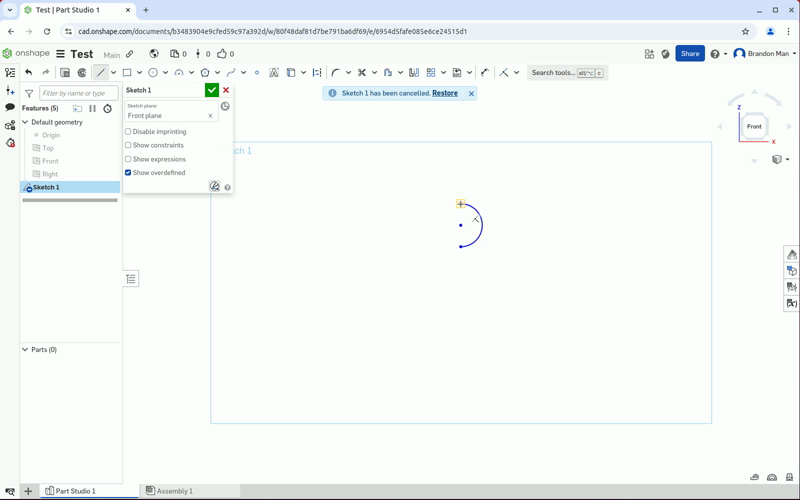
mouse_move(490, 203)
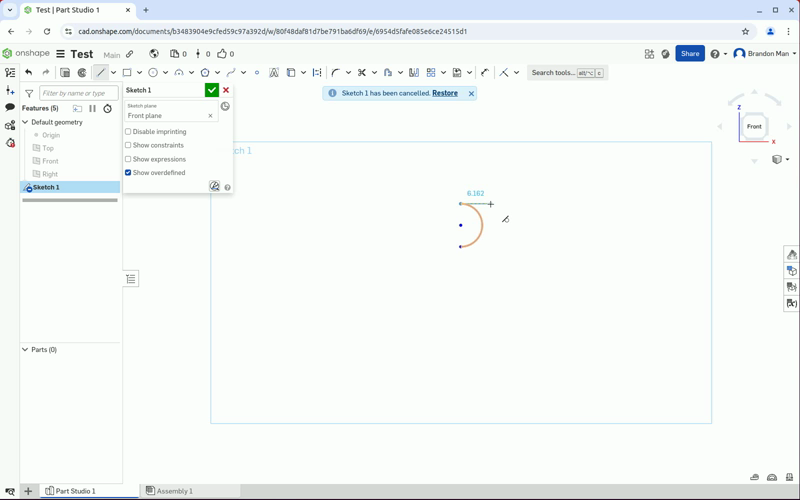
key_down(shift)
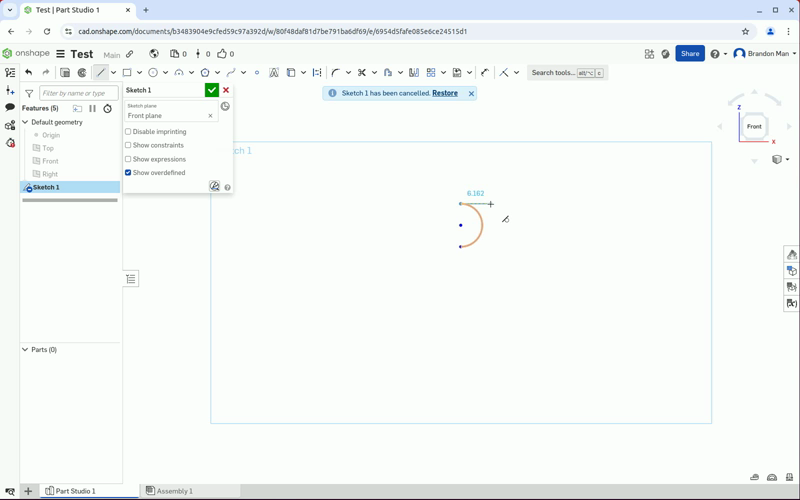
mouse_move(460, 246)
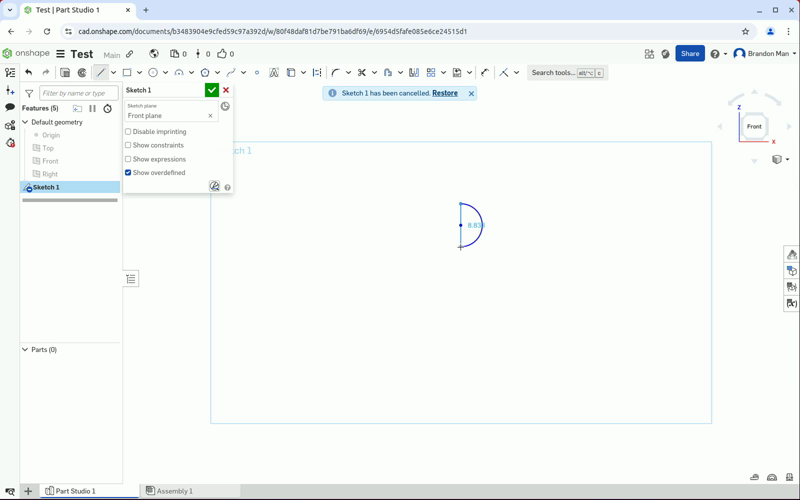
key_up(shift)
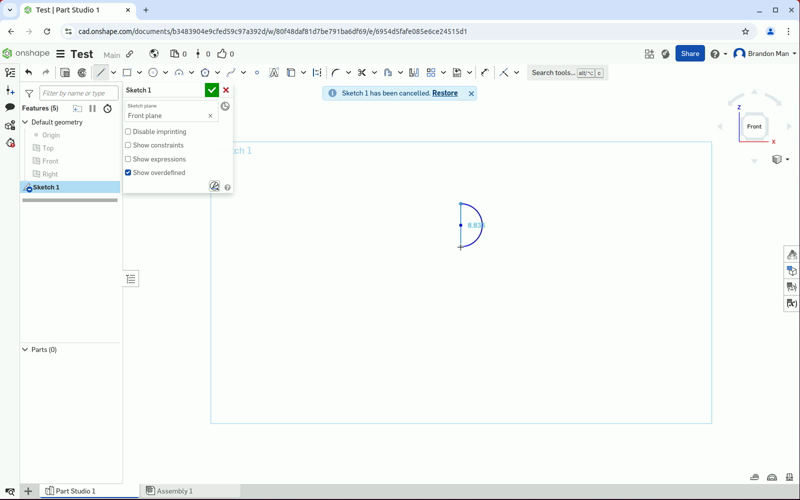
click(460, 246)
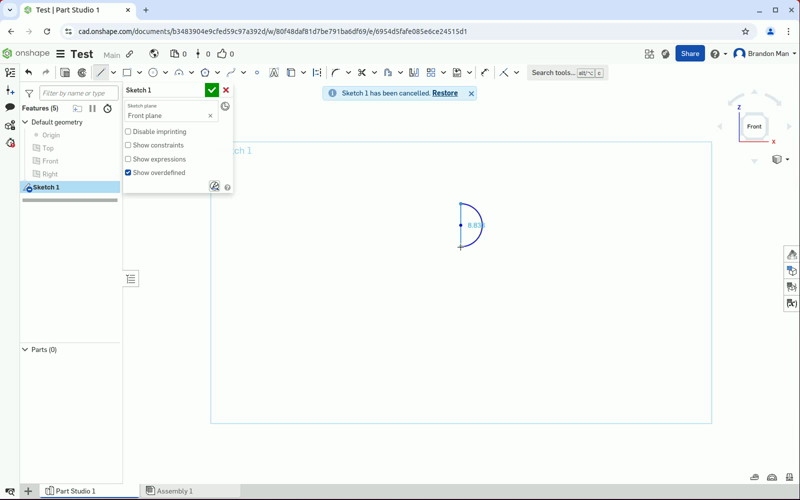
key(esc)
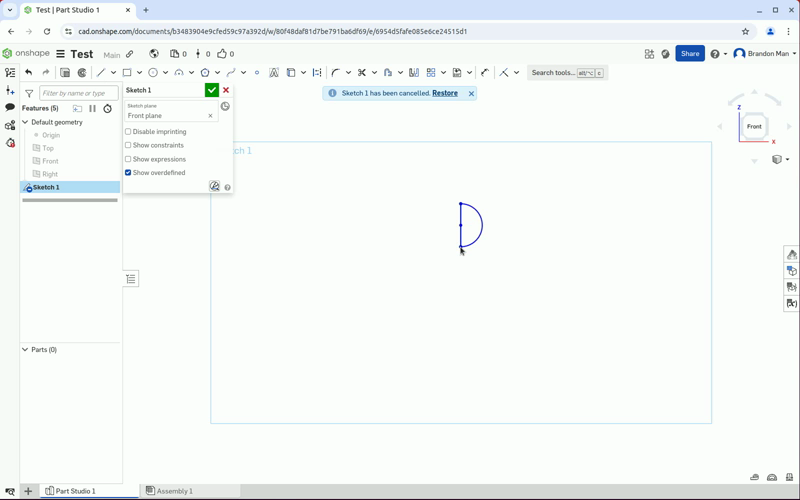
mouse_move(463, 213)
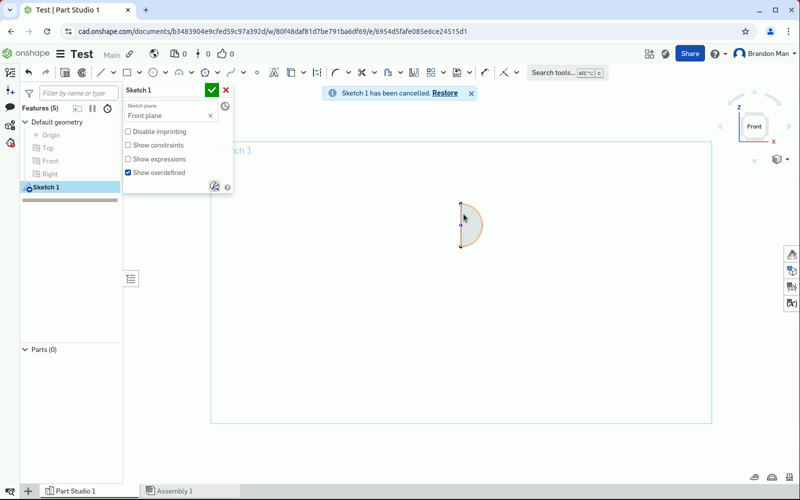
scroll(6)
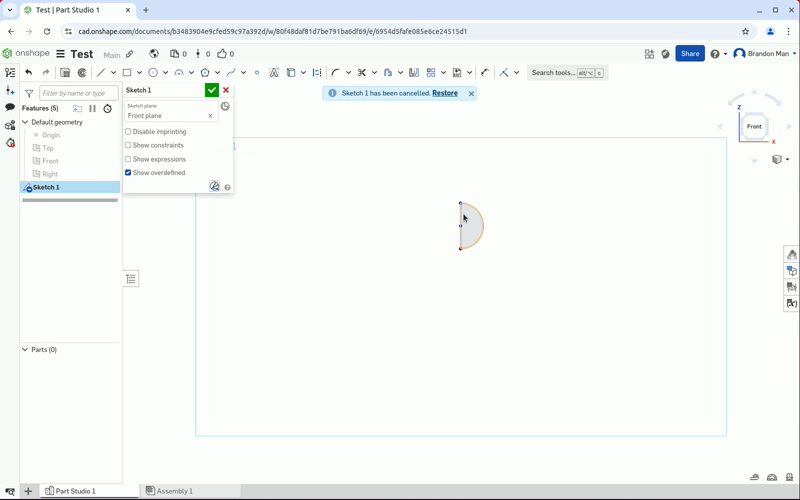
scroll(6)
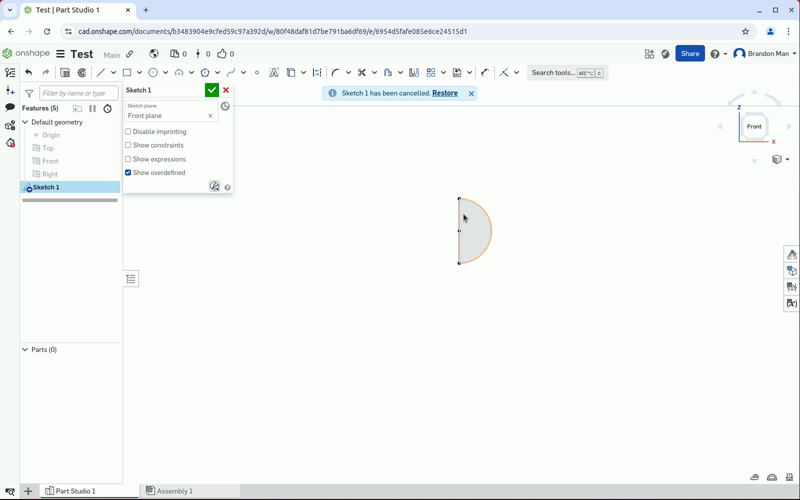
scroll(6)
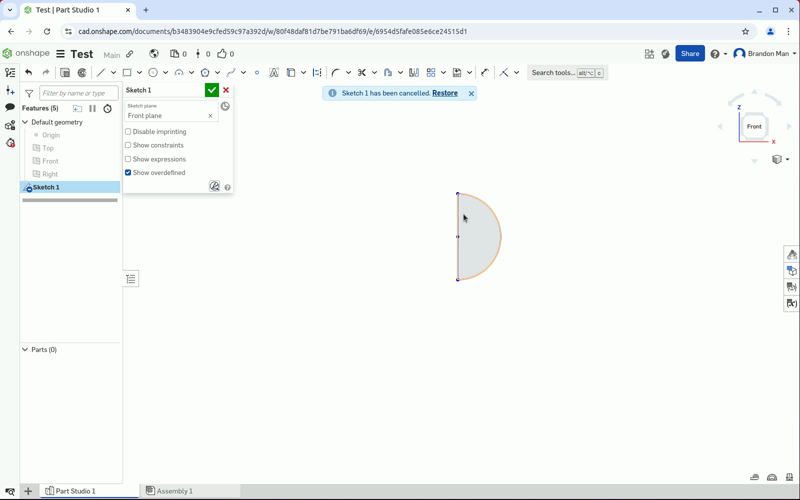
scroll(6)
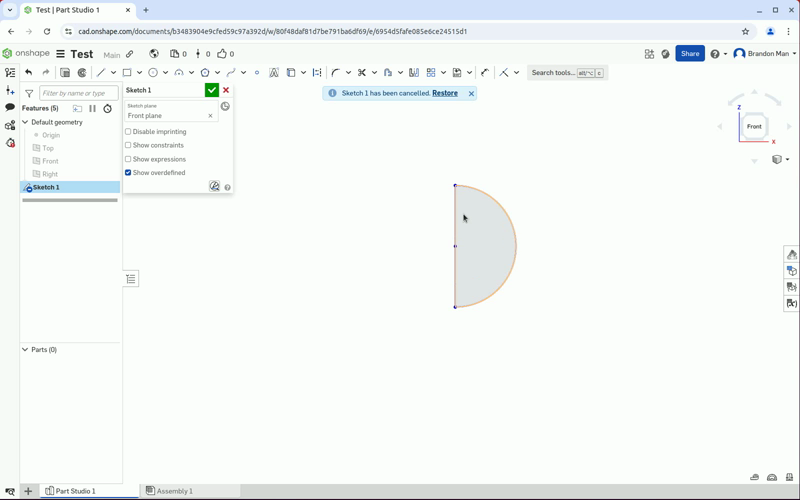
scroll(6)
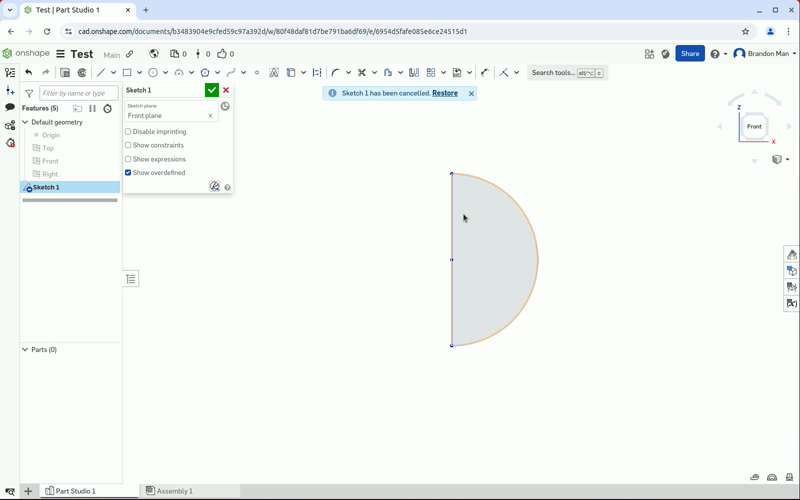
scroll(6)
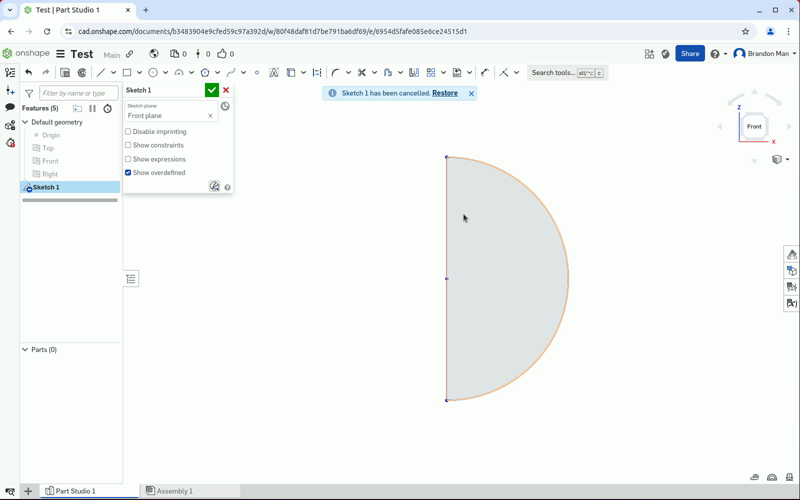
scroll(6)
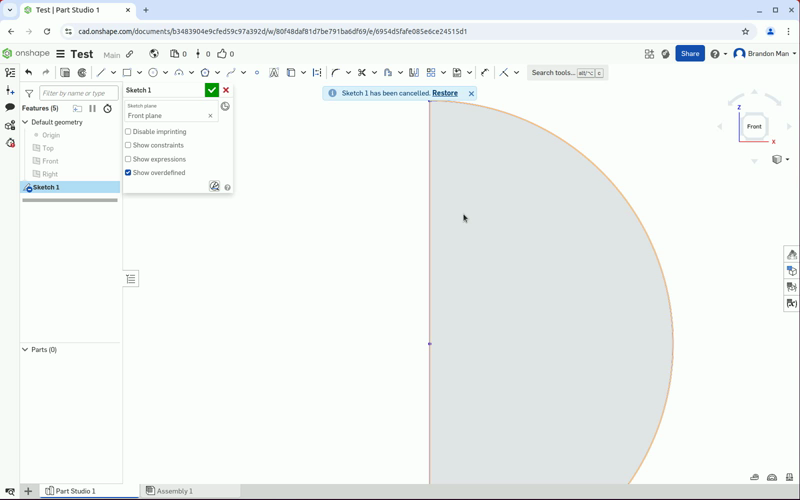
click(463, 213)
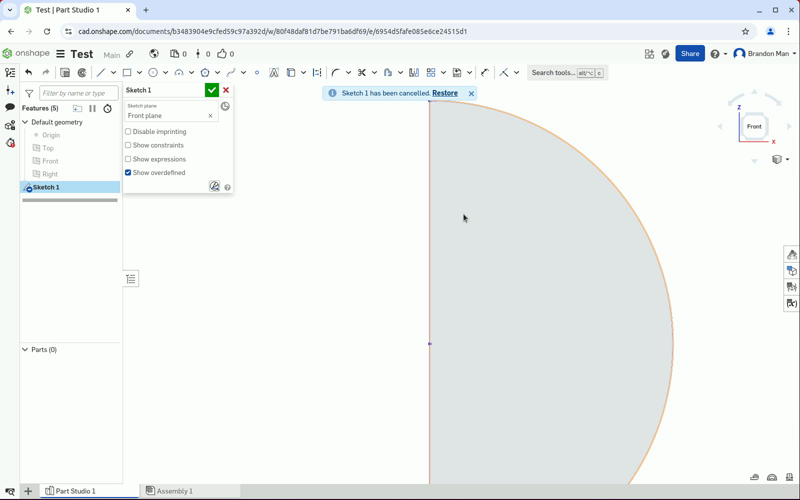
scroll(-6)
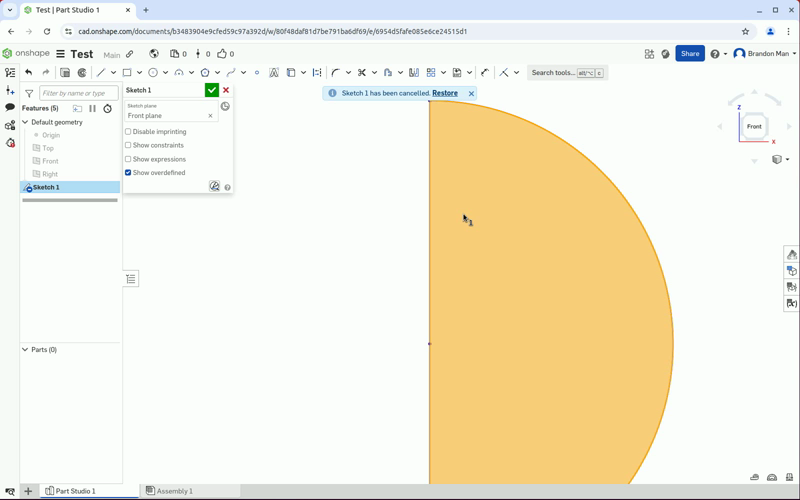
scroll(-6)
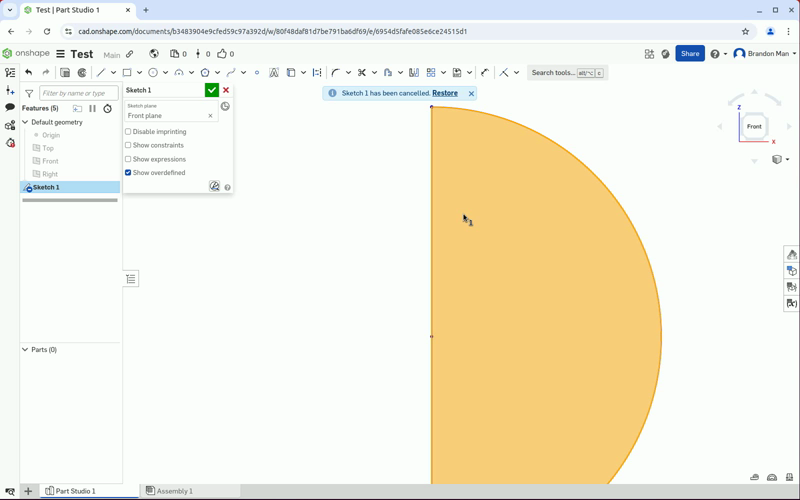
scroll(-6)
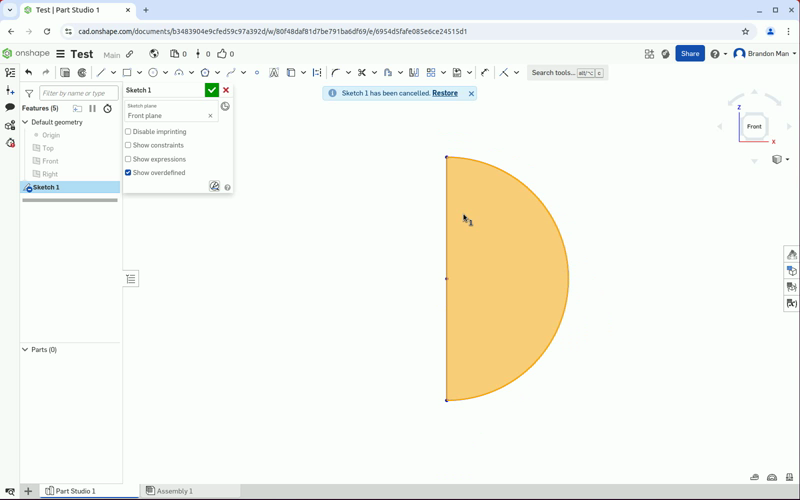
scroll(-6)
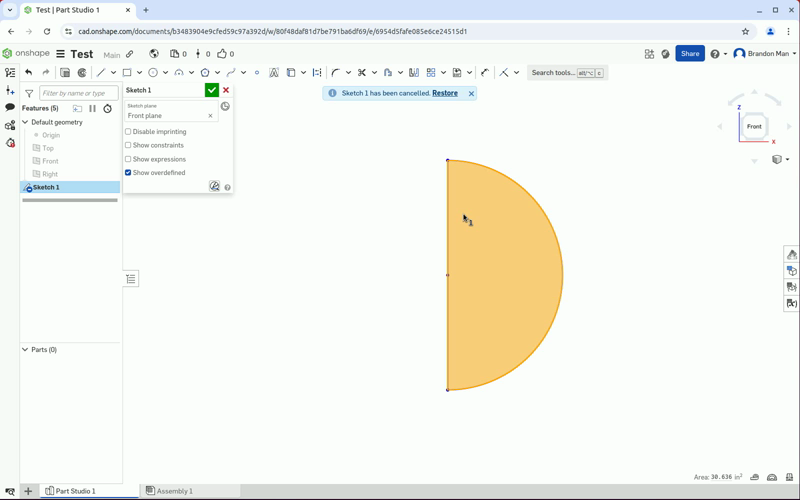
scroll(-6)
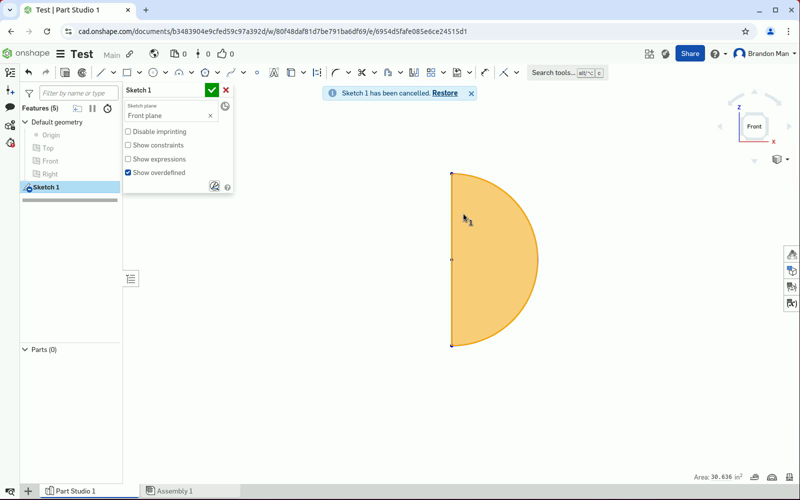
scroll(-6)
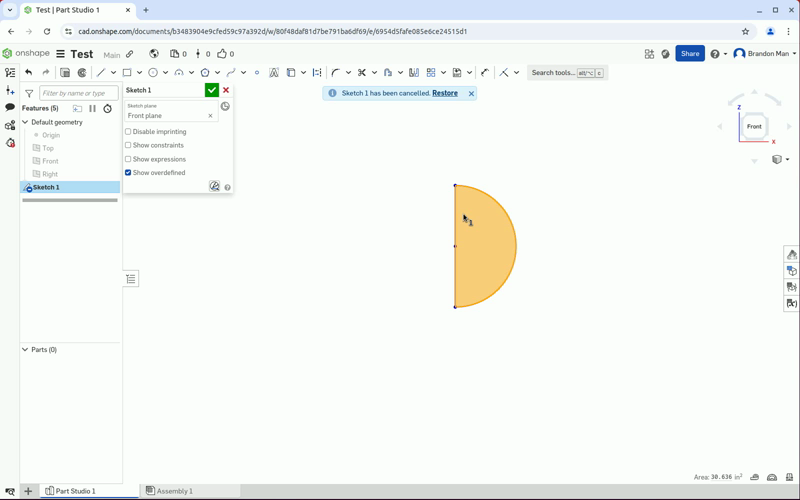
scroll(-6)
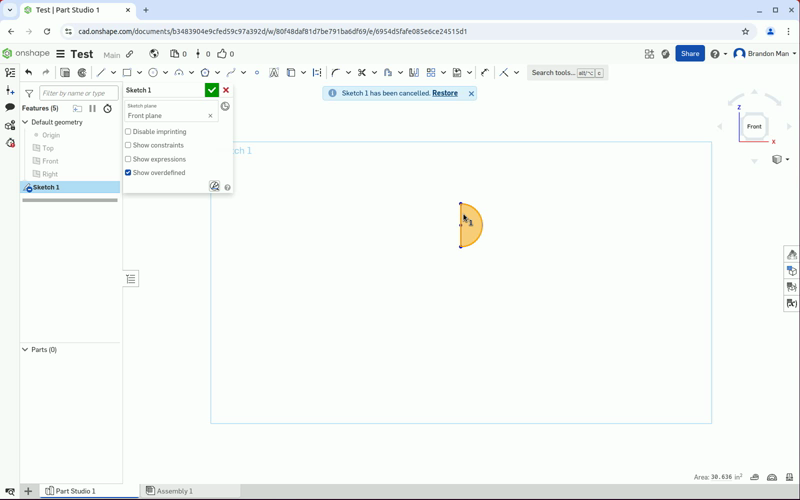
mouse_move(73, 352)
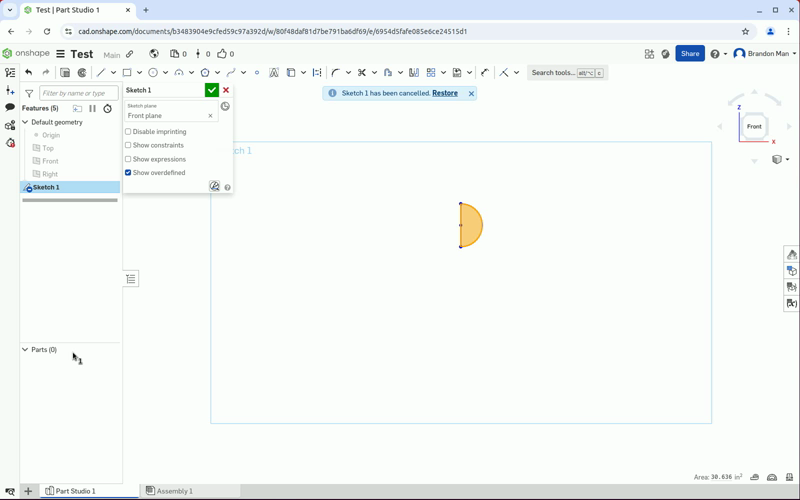
key(shift+y)
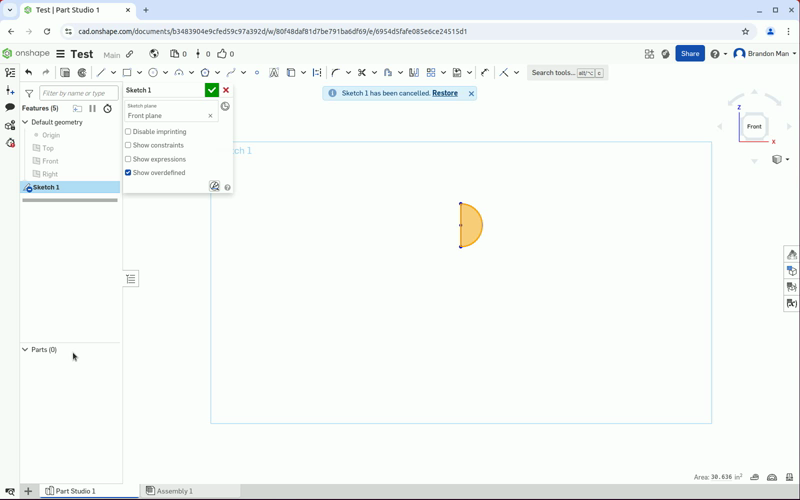
key(shift+e)
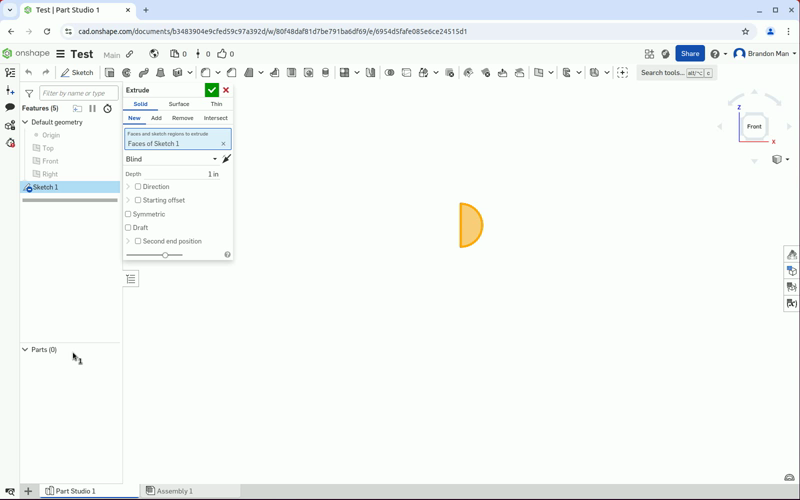
mouse_move(143, 106)
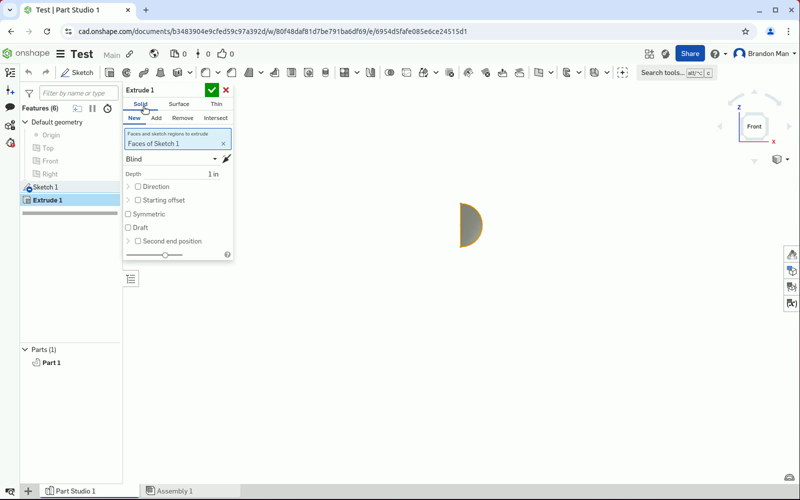
click(143, 106)
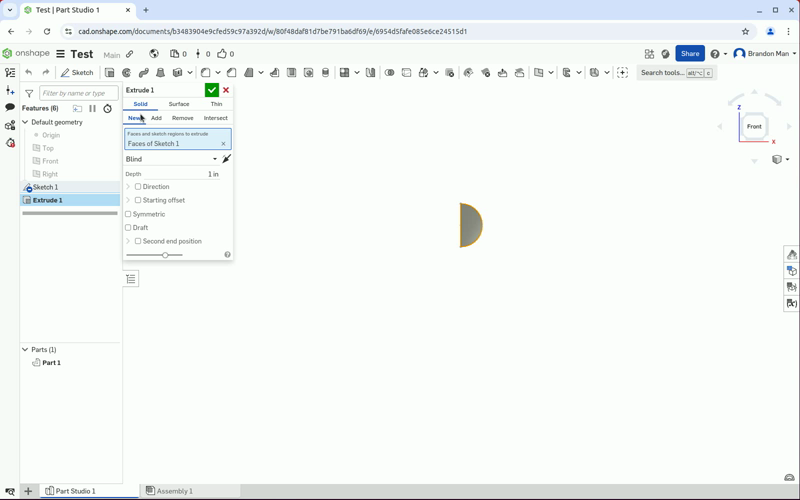
mouse_move(137, 120)
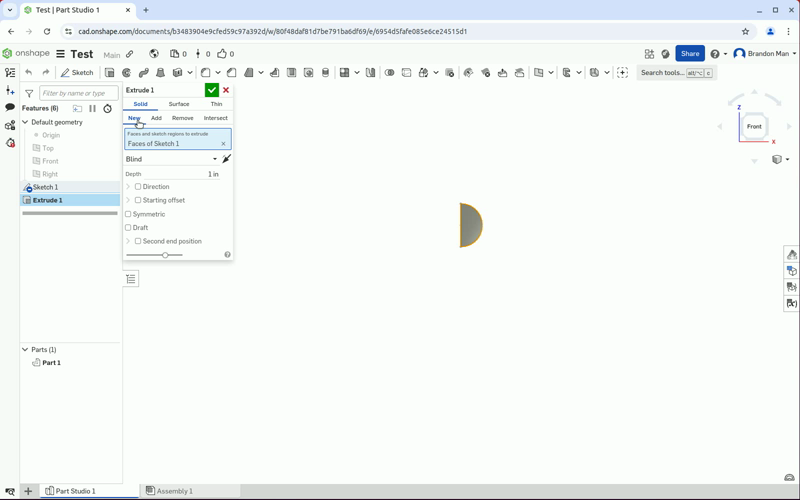
click(137, 120)
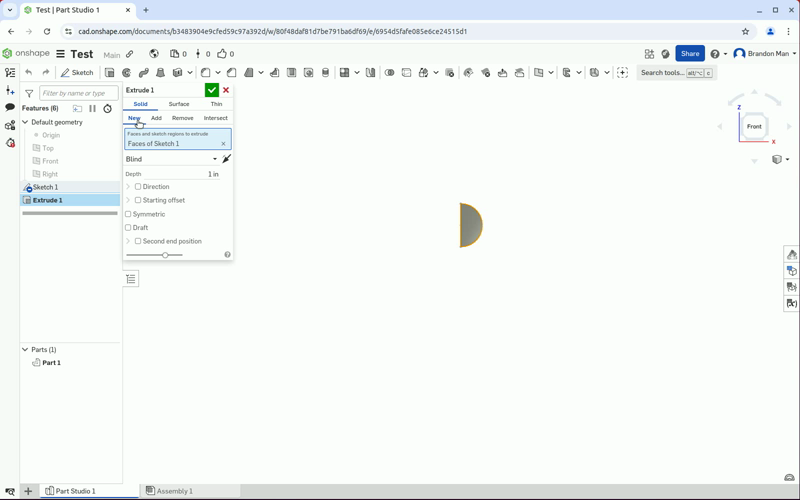
key(tab, 4)
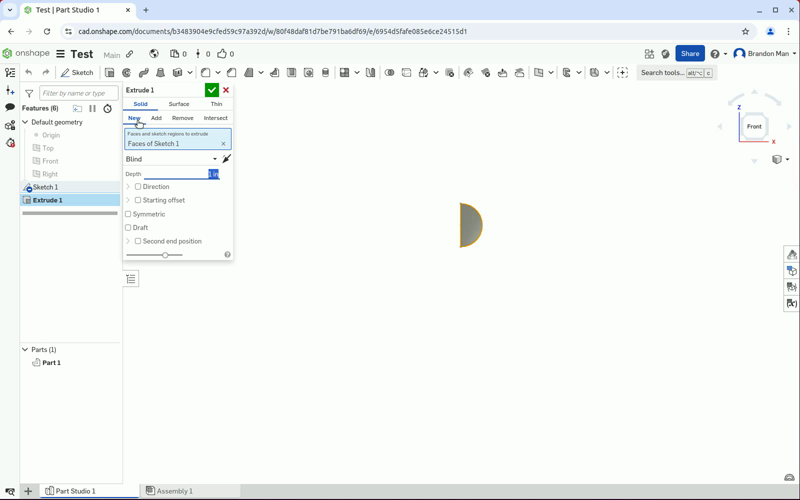
text(23.108)
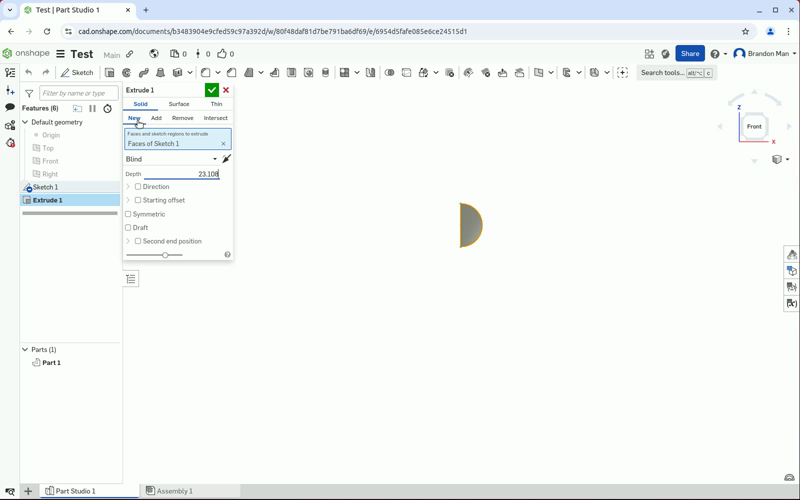
key(enter)
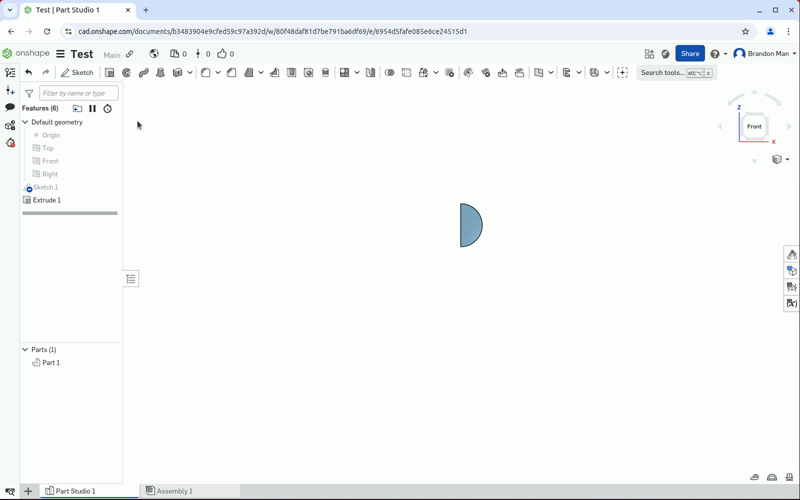
key(shift+h)
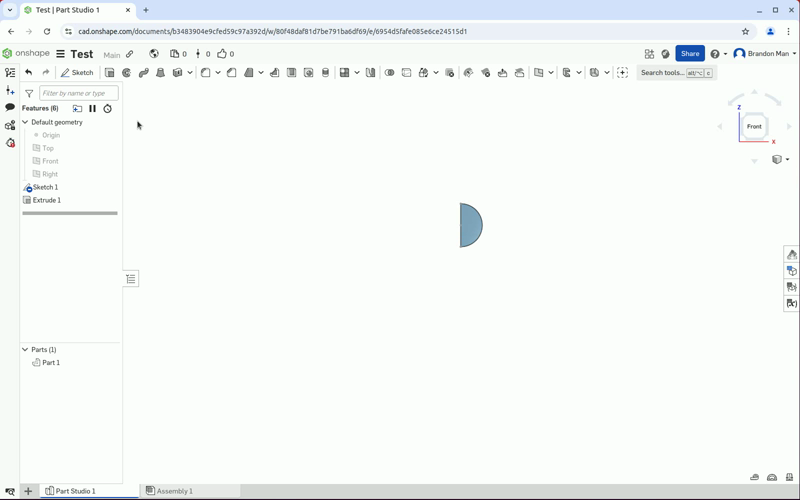
key(shift+h)
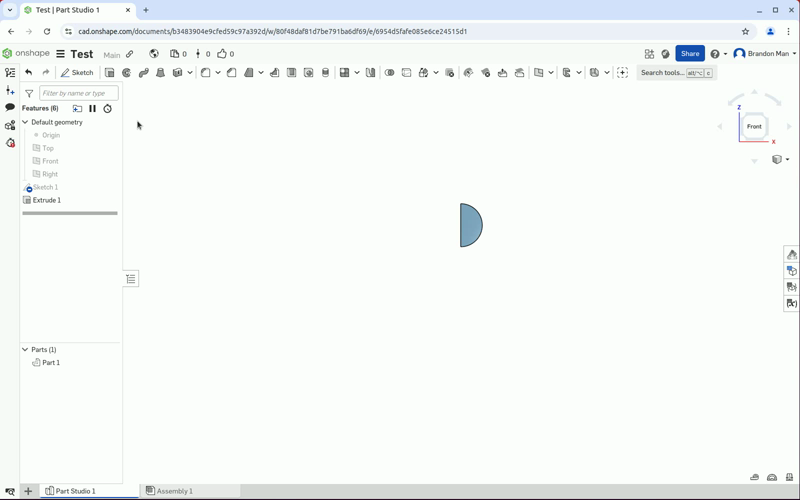
mouse_move(73, 189)
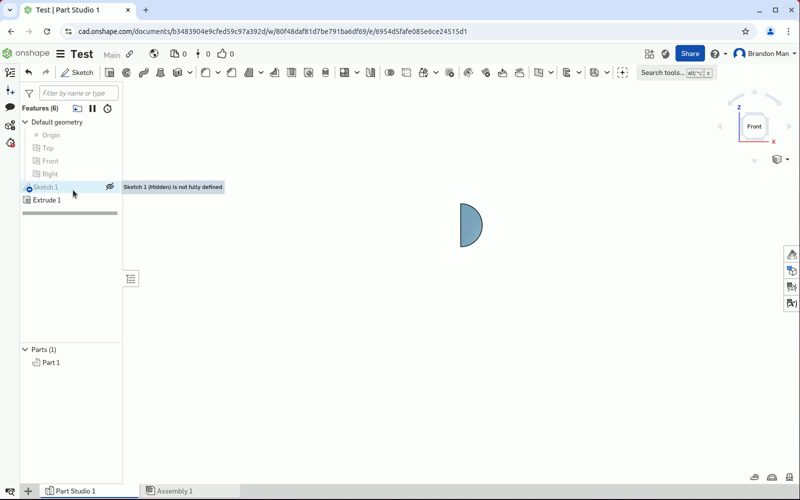
click(73, 189)
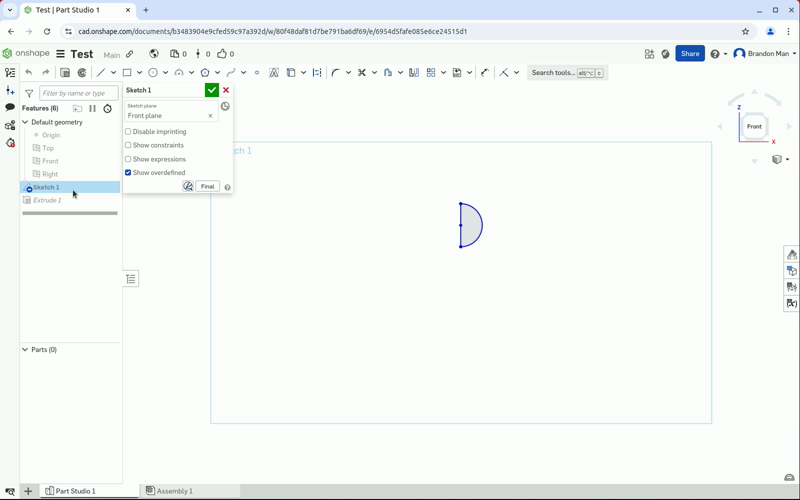
mouse_move(229, 92)
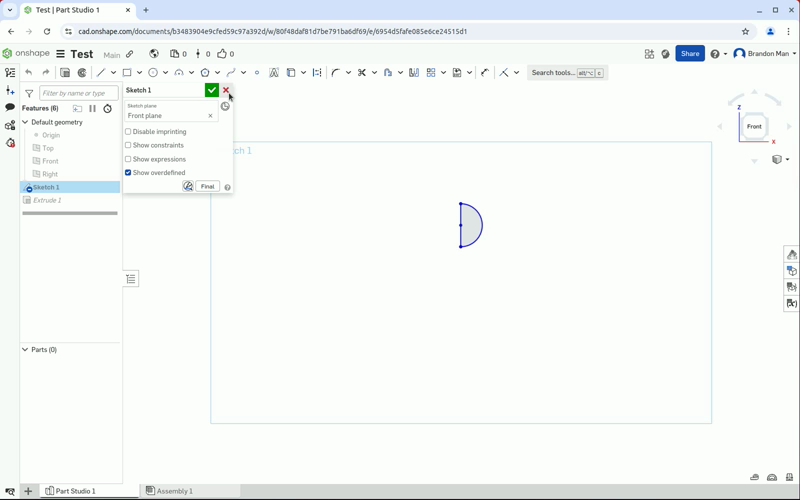
click(229, 92)
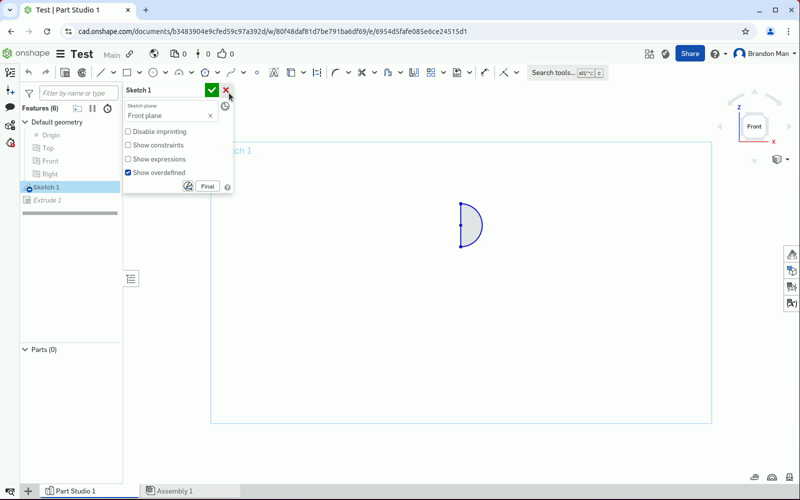
key(shift+s)
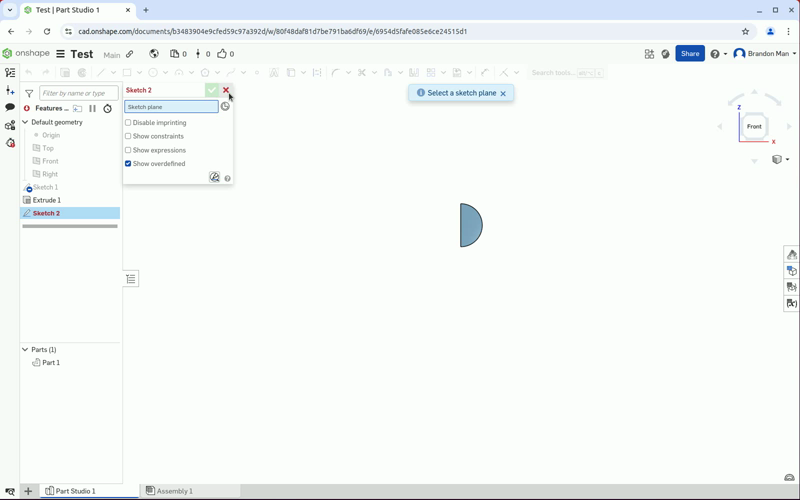
mouse_move(73, 163)
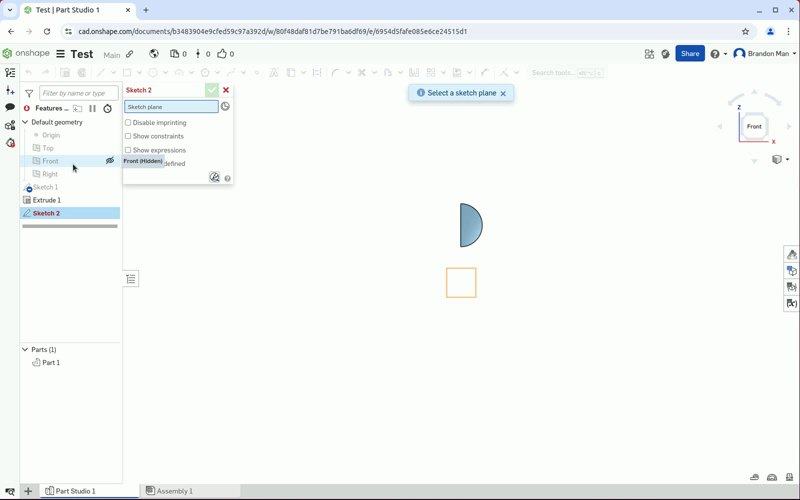
click(73, 163)
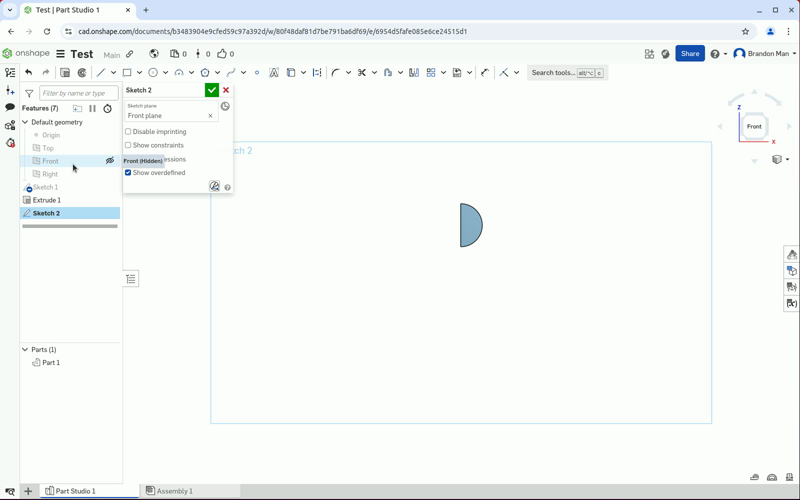
mouse_move(73, 352)
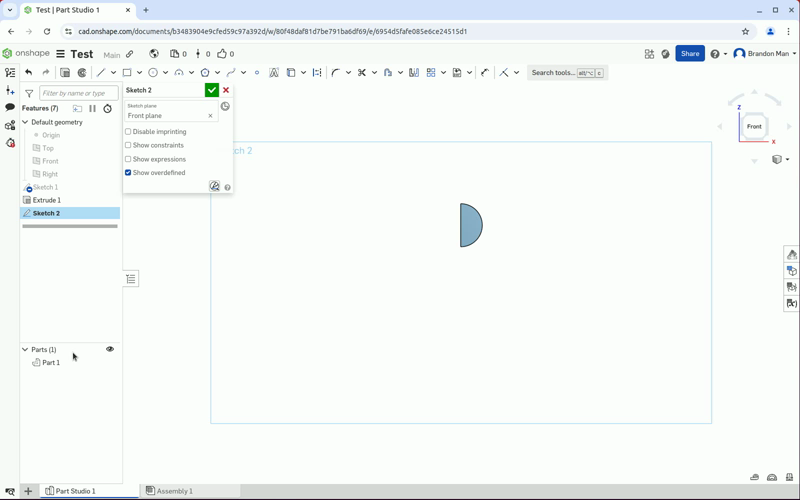
key(y)
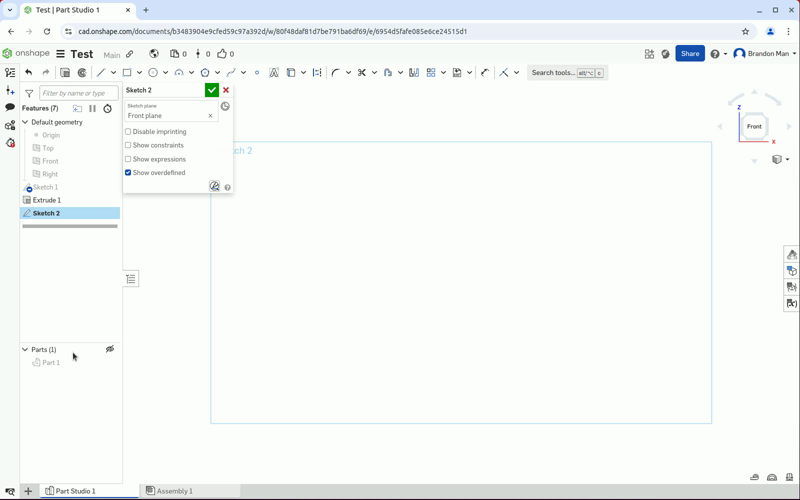
key(l)
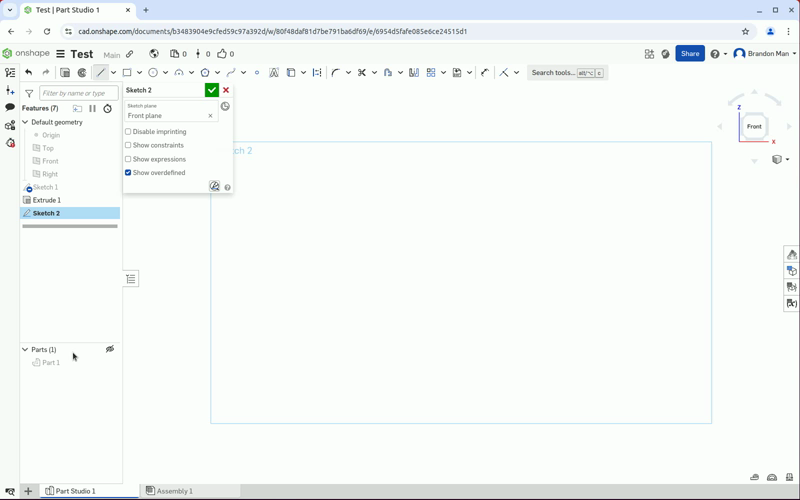
key_down(shift)
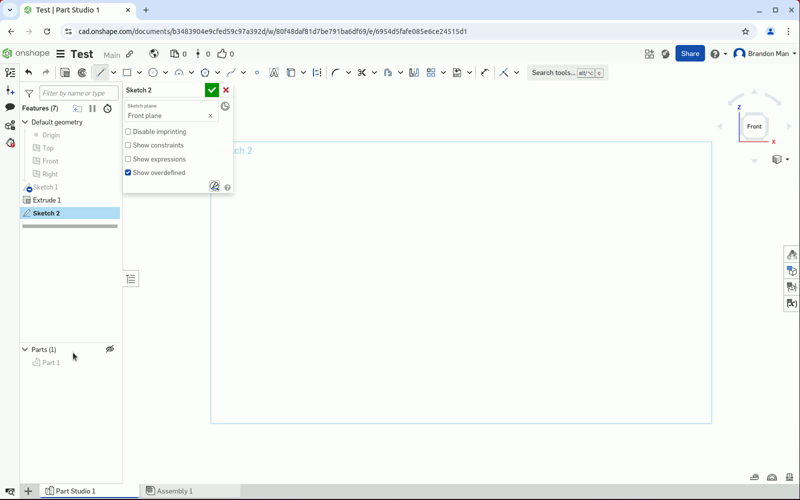
mouse_move(460, 282)
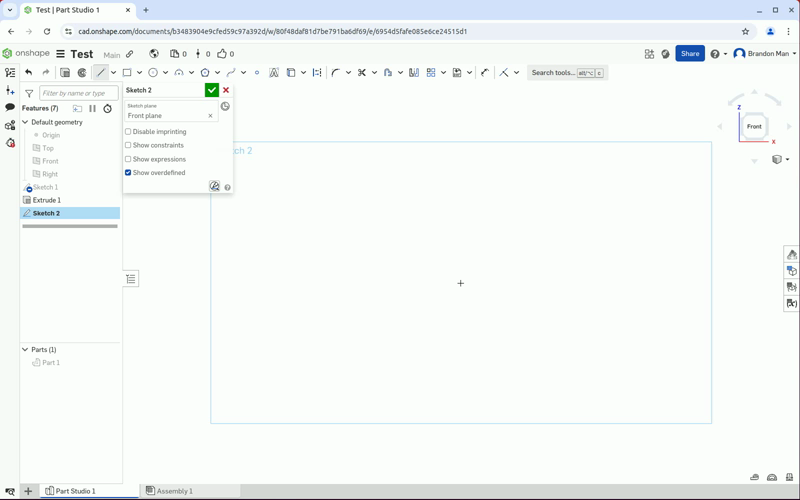
click(460, 282)
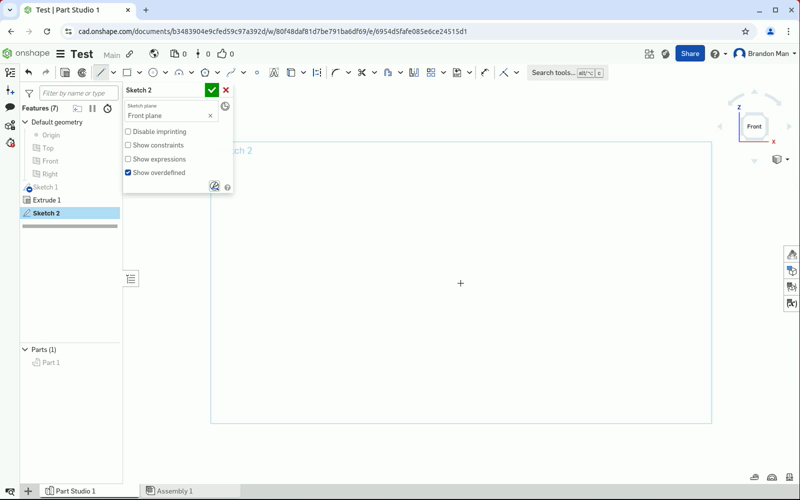
key_up(shift)
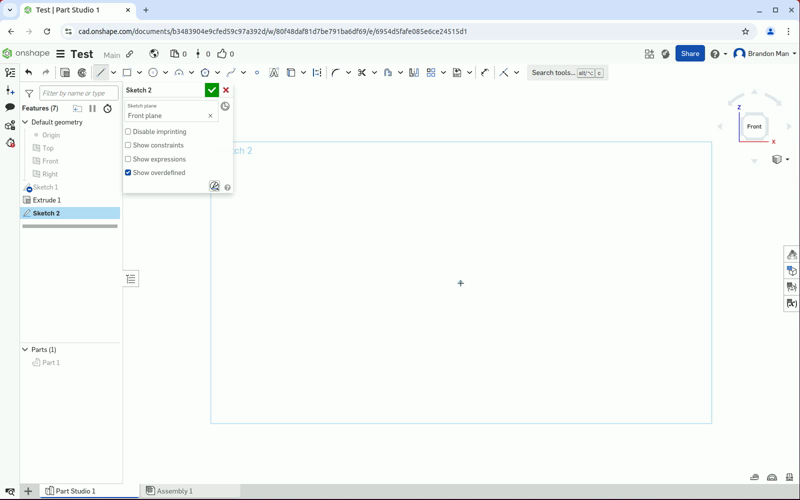
key_down(shift)
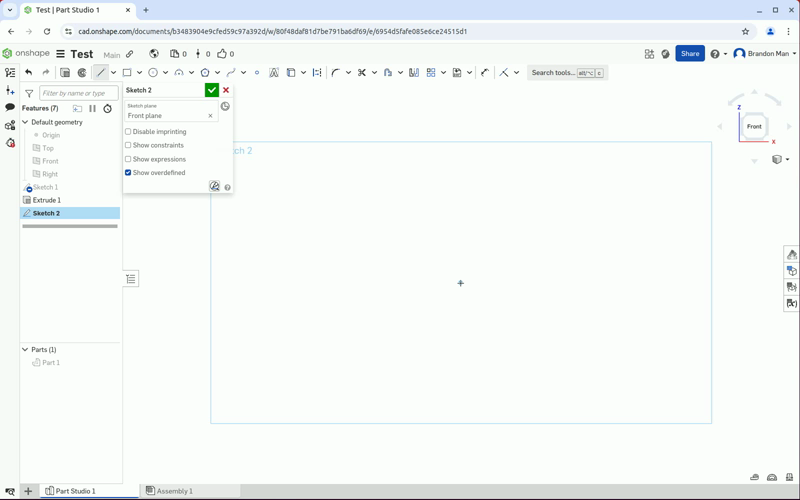
mouse_move(490, 282)
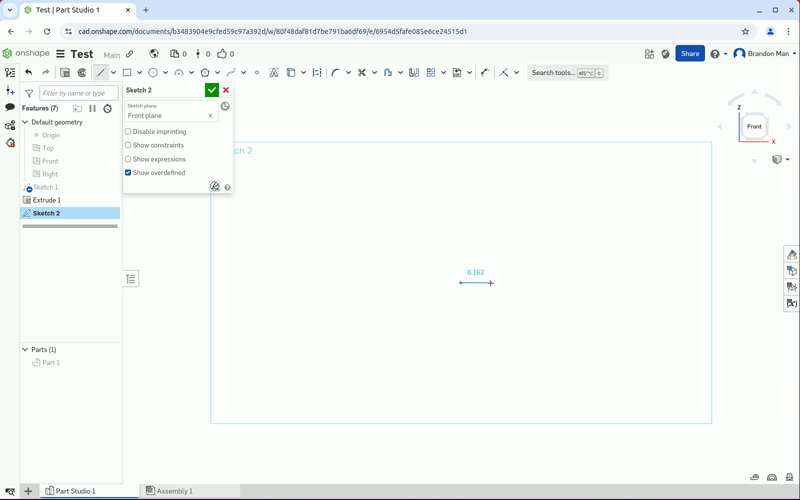
mouse_move(487, 282)
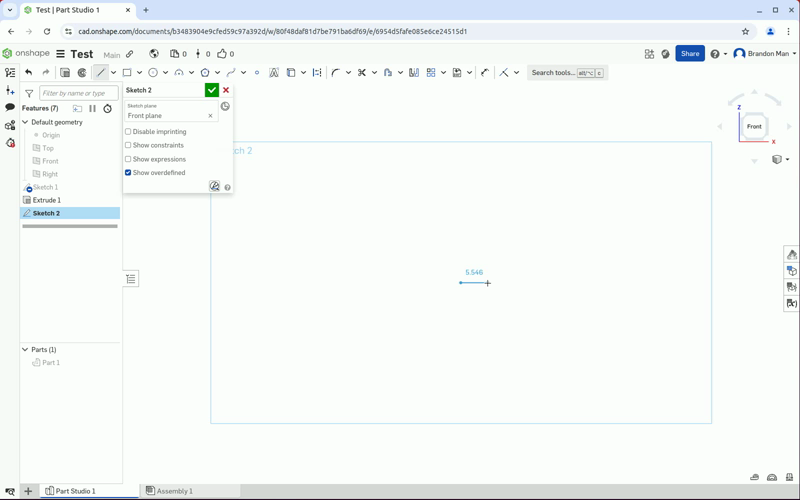
click(487, 282)
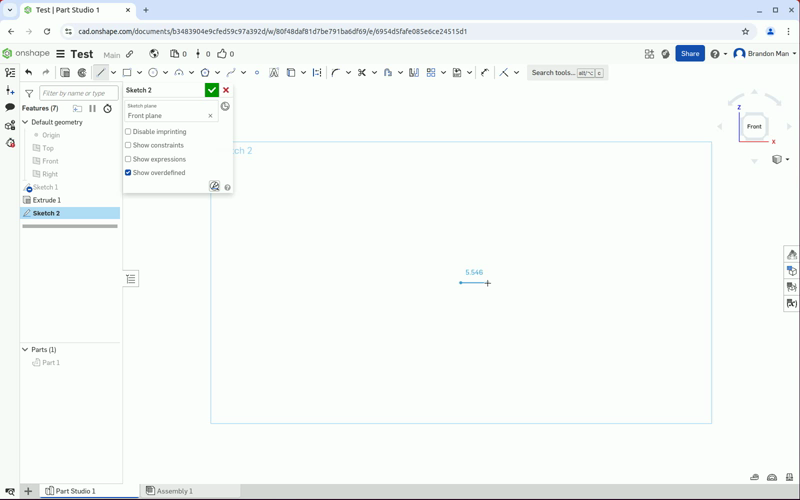
key_up(shift)
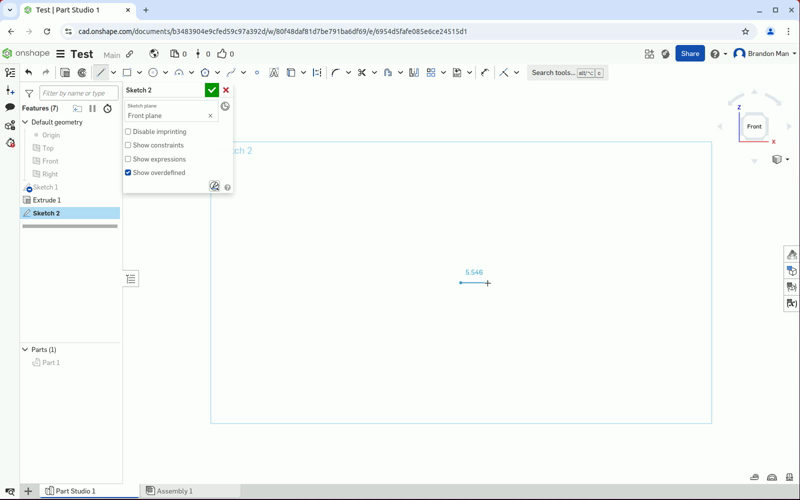
key(esc)
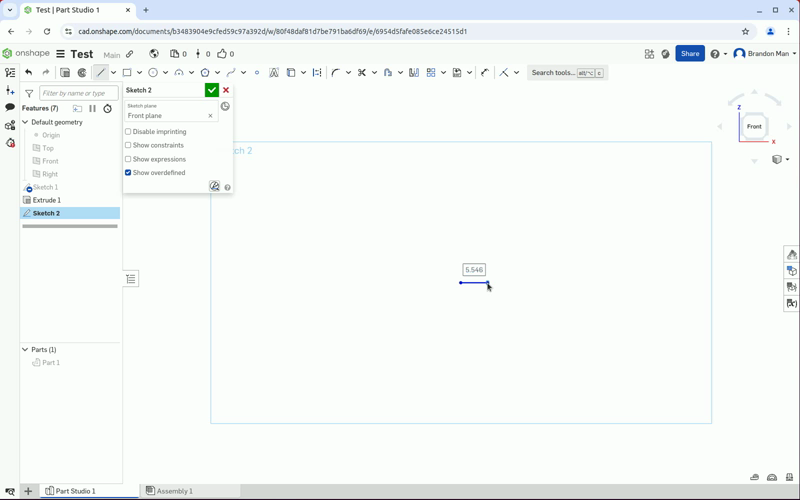
key(a)
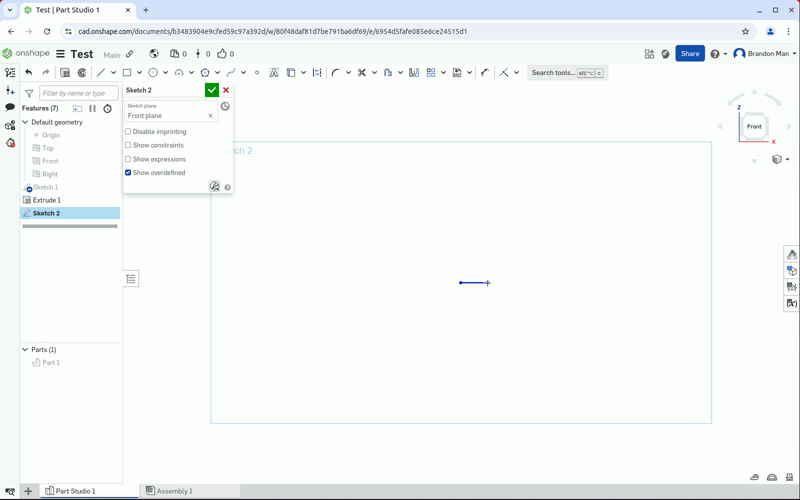
mouse_move(487, 282)
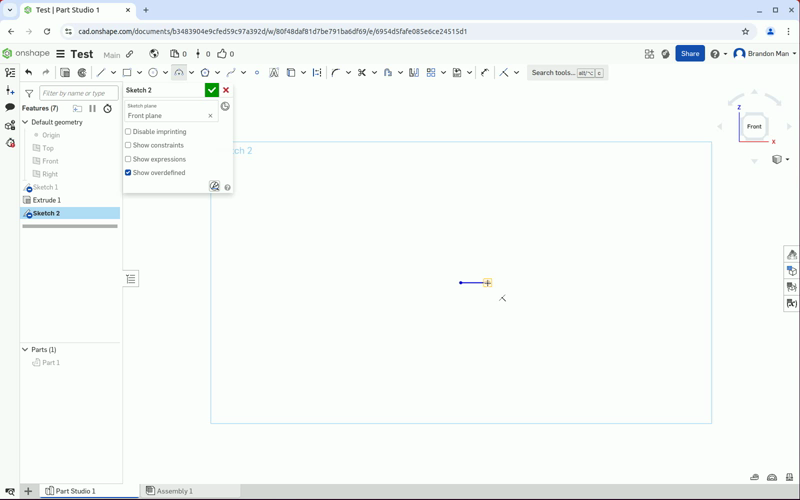
click(487, 282)
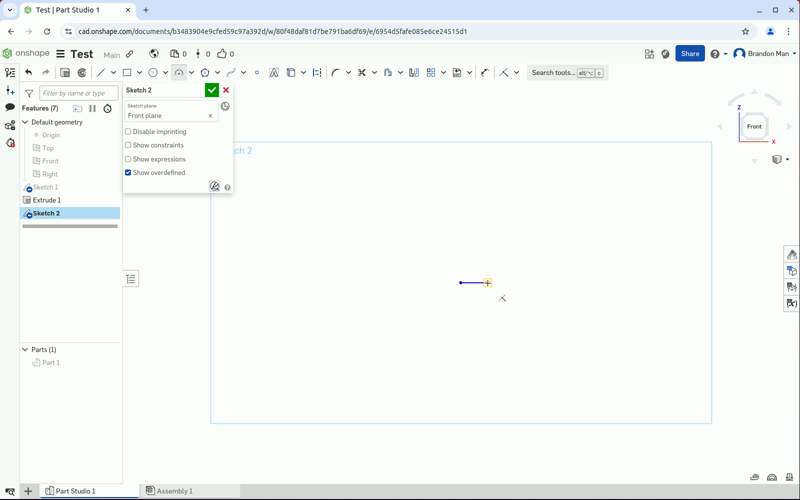
key_down(shift)
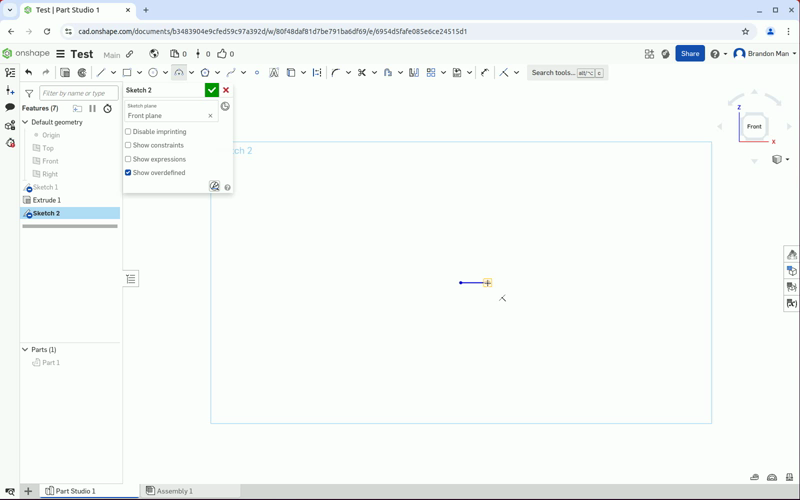
mouse_move(460, 256)
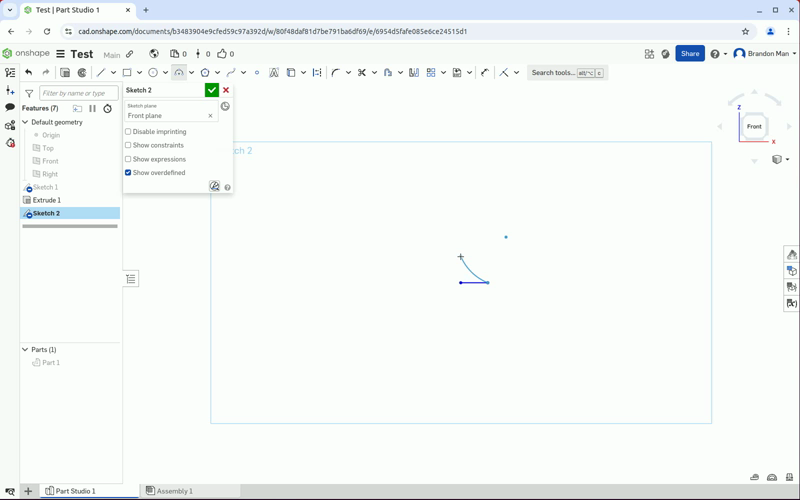
click(460, 256)
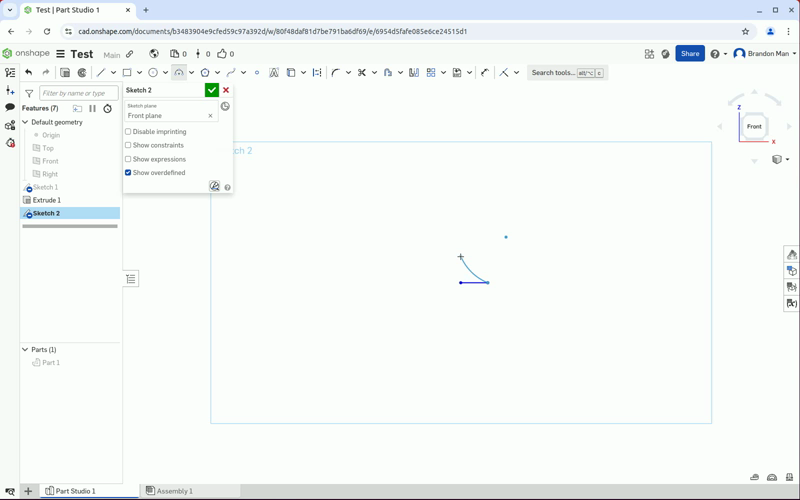
mouse_move(441, 301)
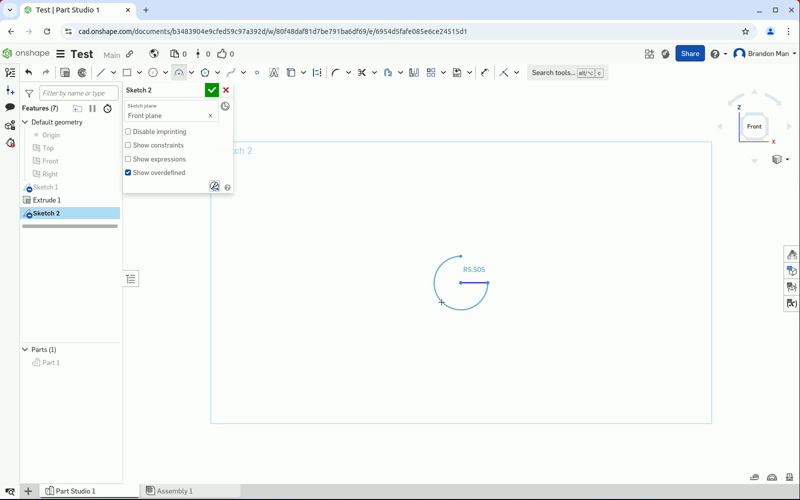
click(441, 301)
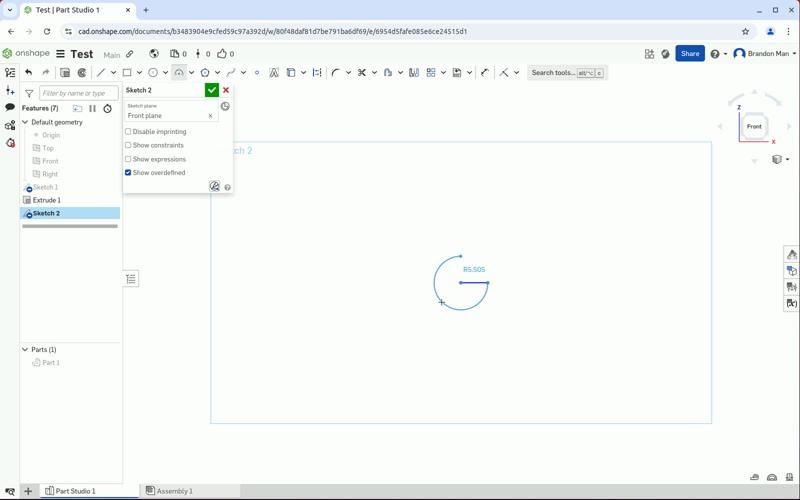
key_up(shift)
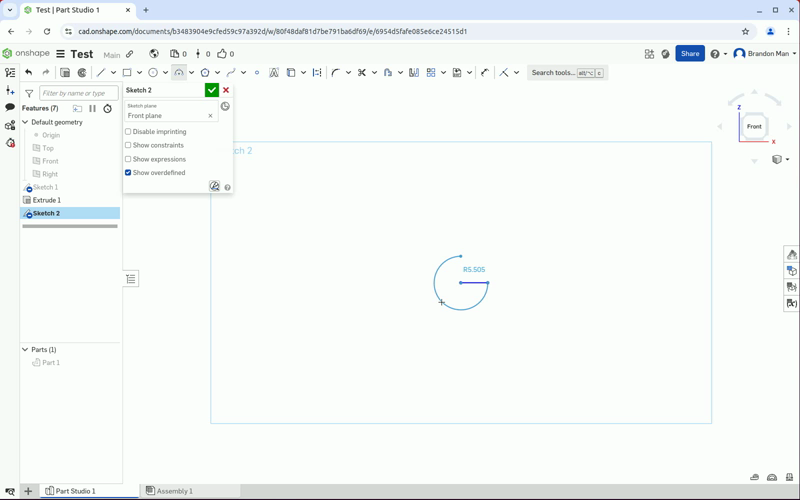
key(esc)
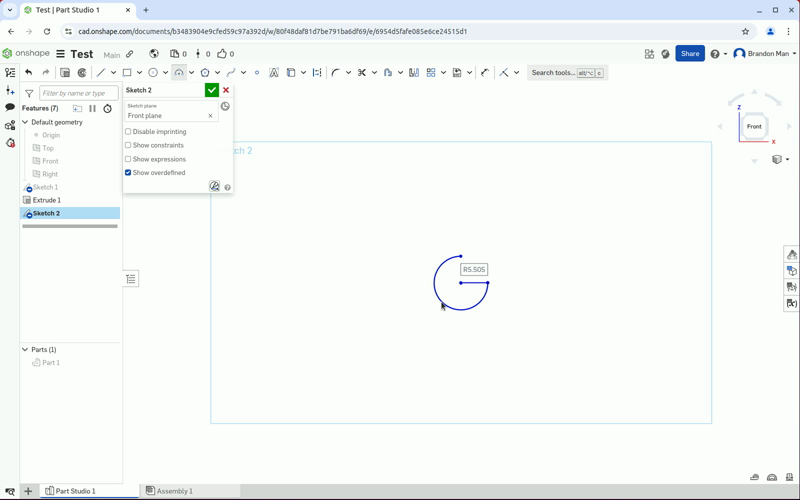
key(l)
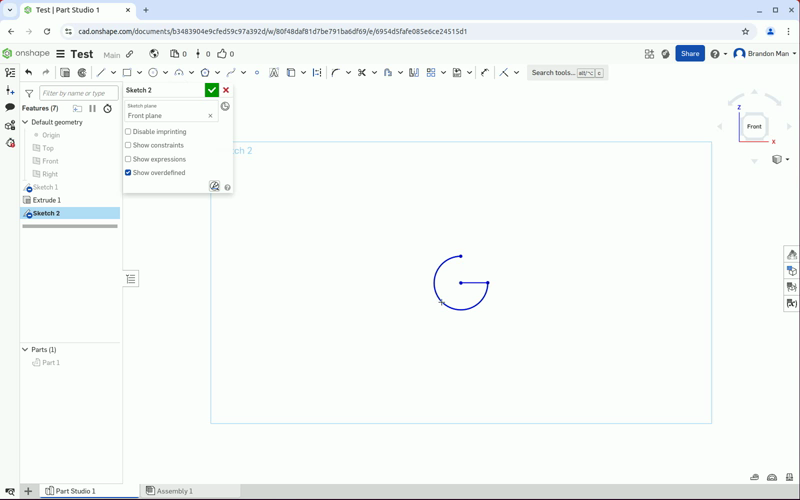
mouse_move(460, 256)
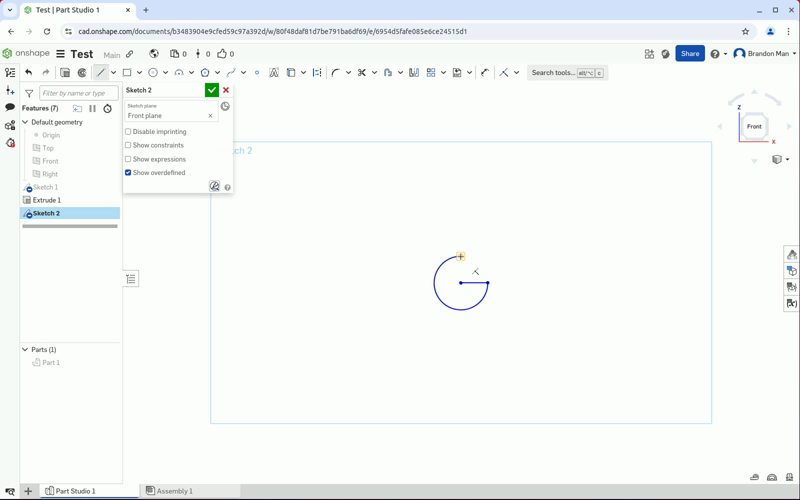
click(460, 256)
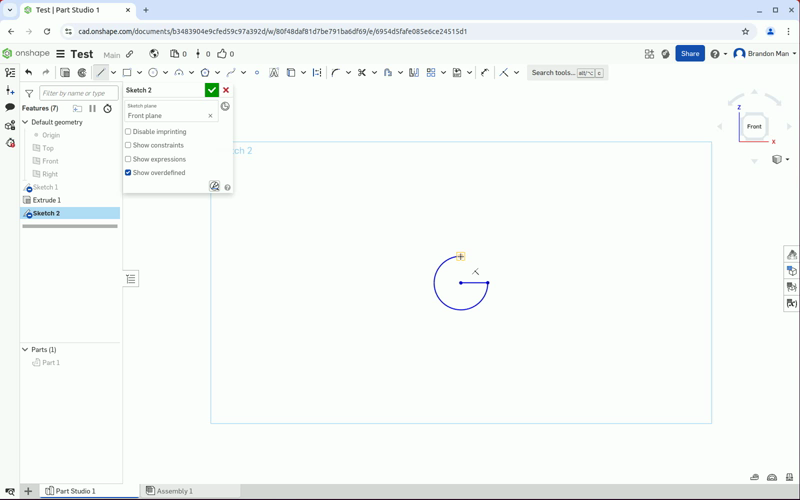
mouse_move(490, 256)
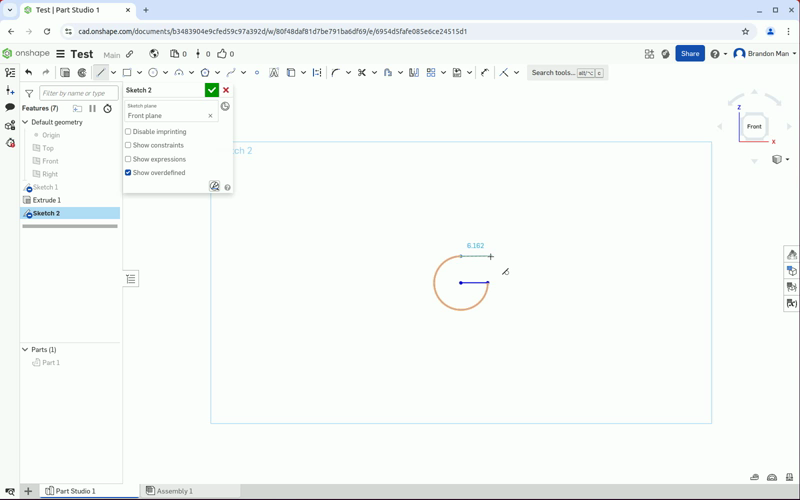
key_down(shift)
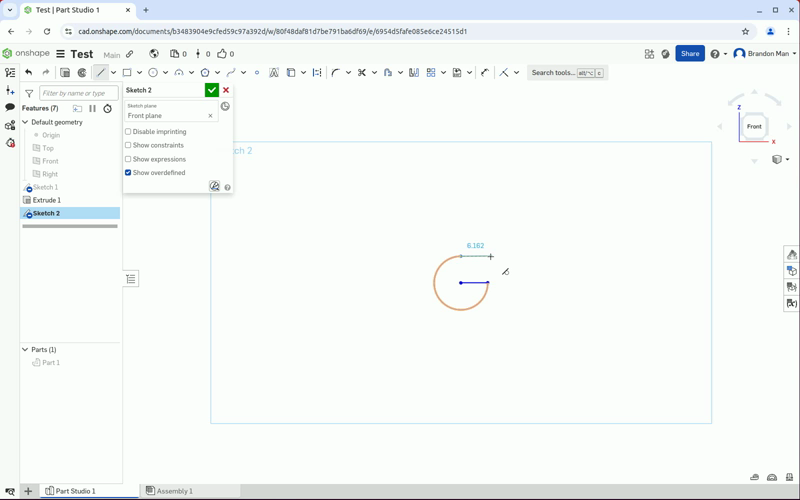
mouse_move(460, 282)
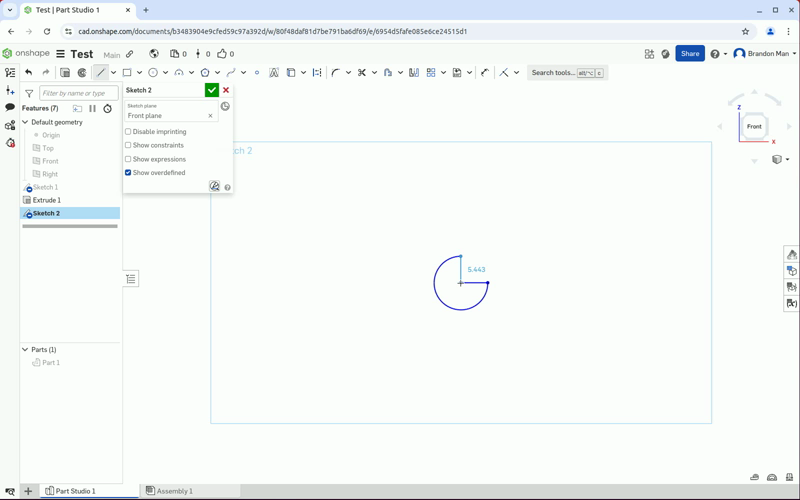
key_up(shift)
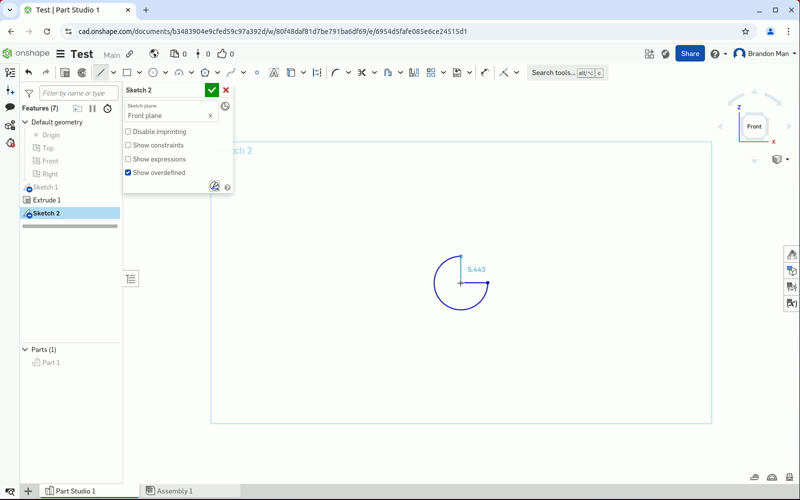
click(460, 282)
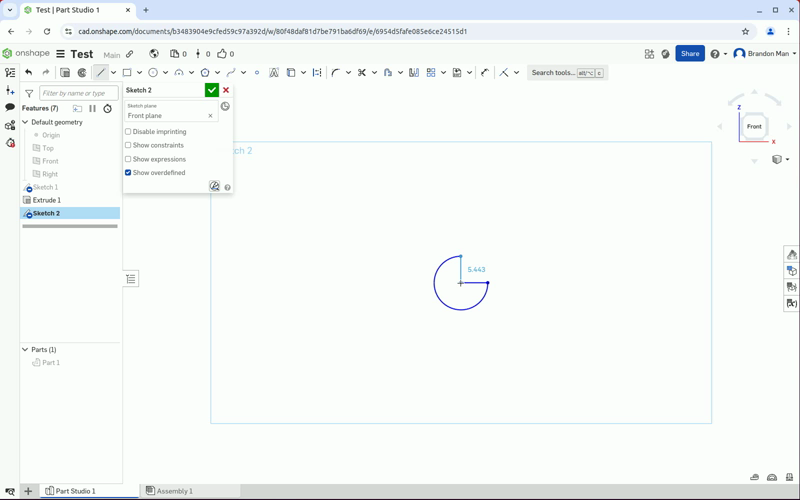
key(esc)
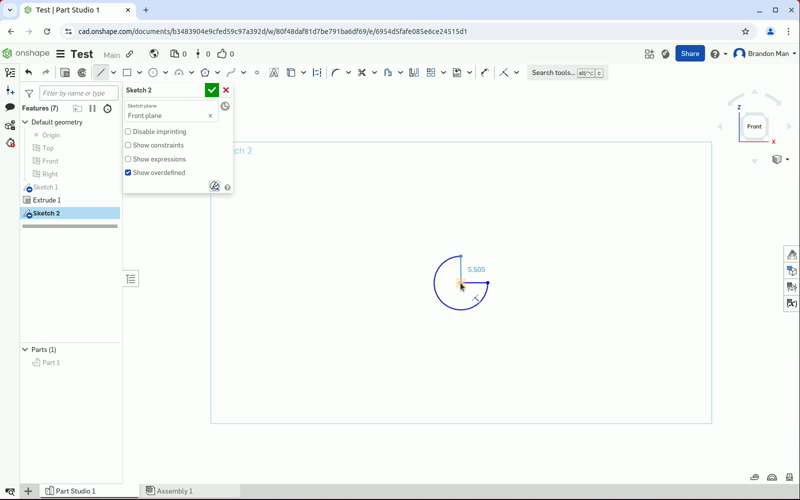
mouse_move(450, 270)
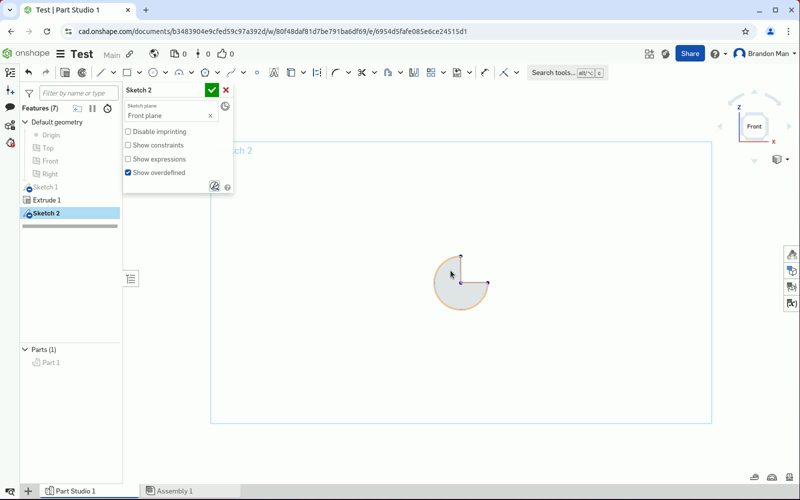
scroll(6)
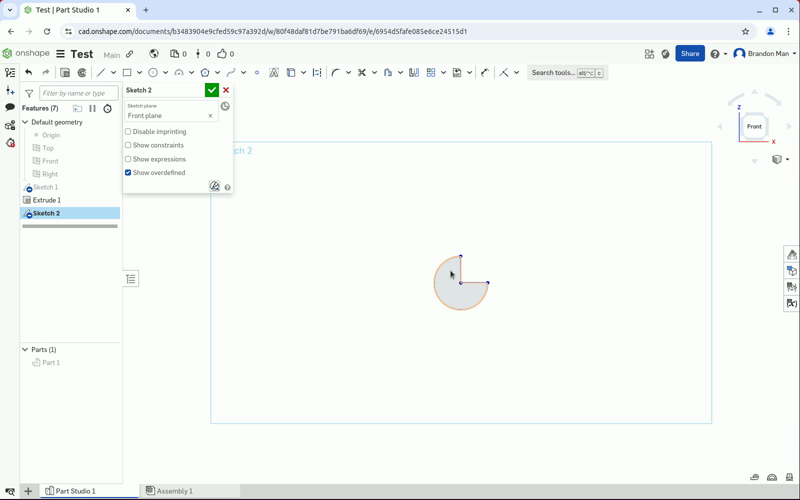
scroll(6)
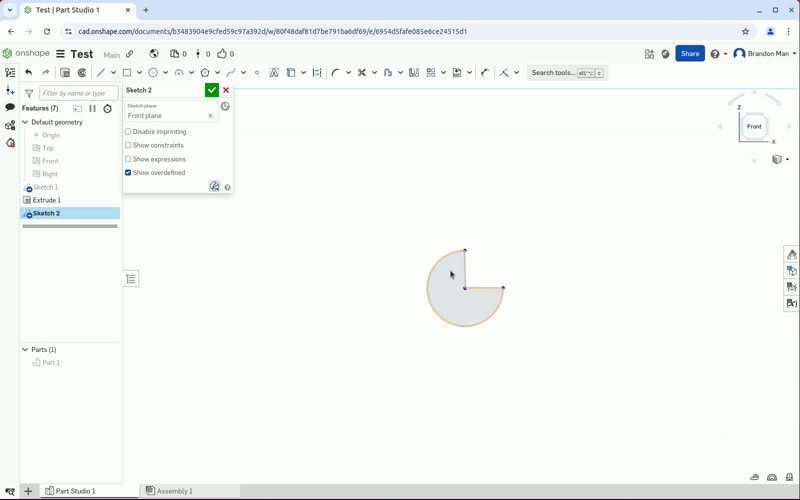
scroll(6)
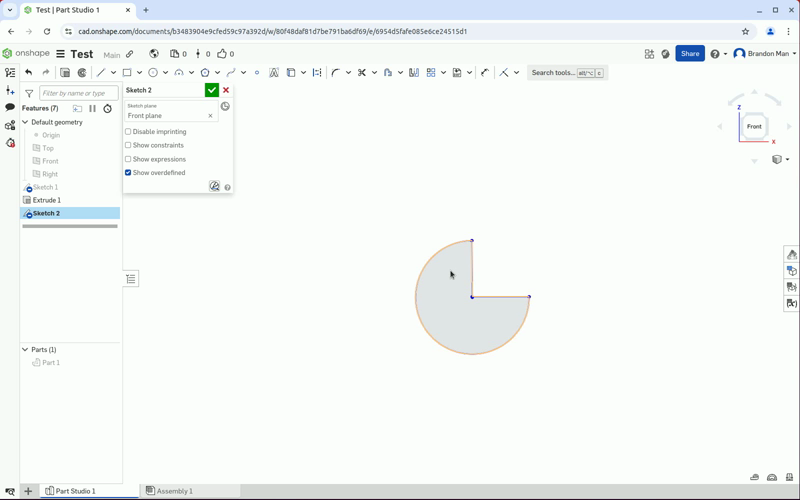
scroll(6)
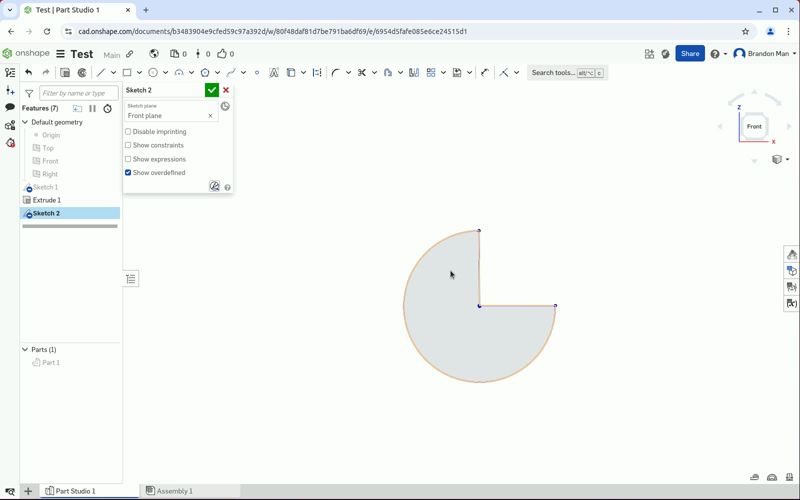
scroll(6)
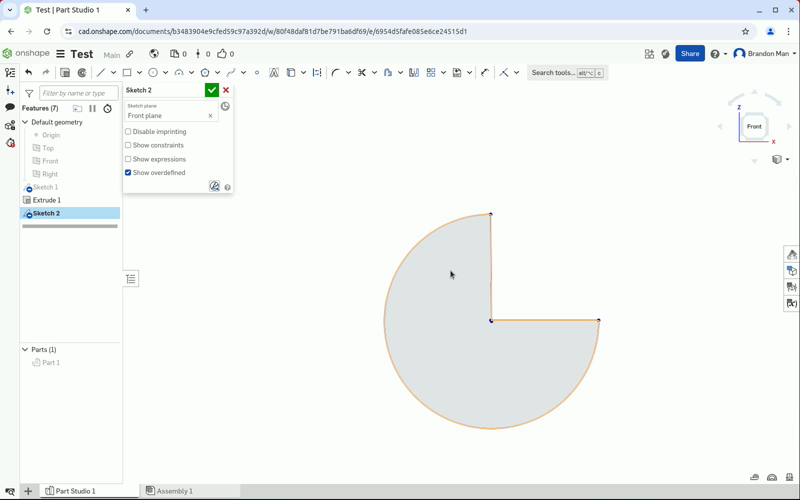
scroll(6)
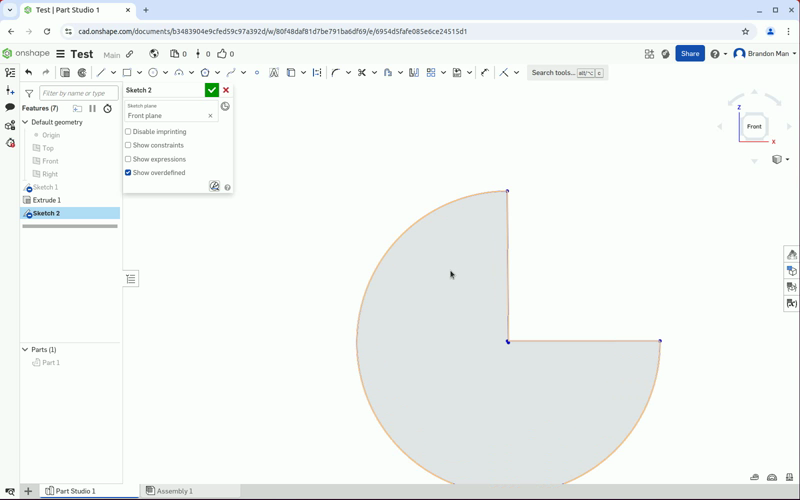
scroll(6)
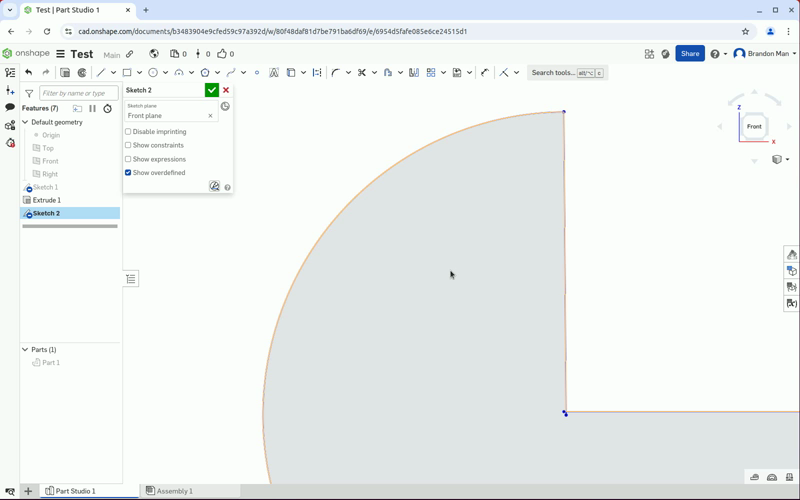
click(450, 270)
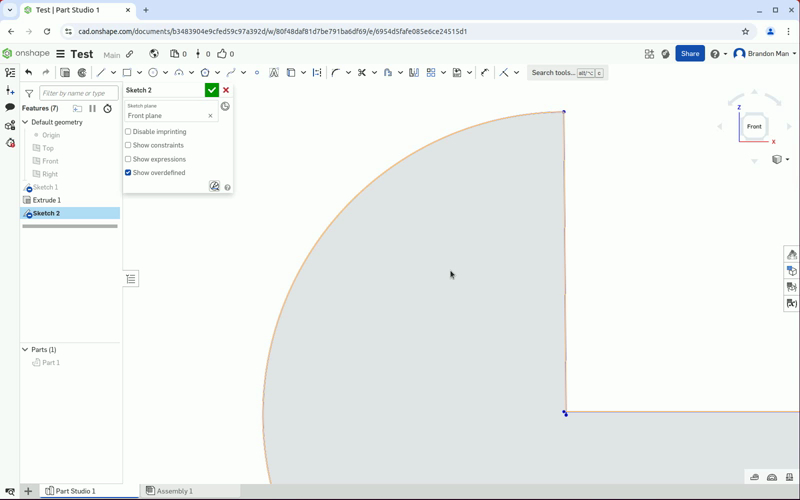
scroll(-6)
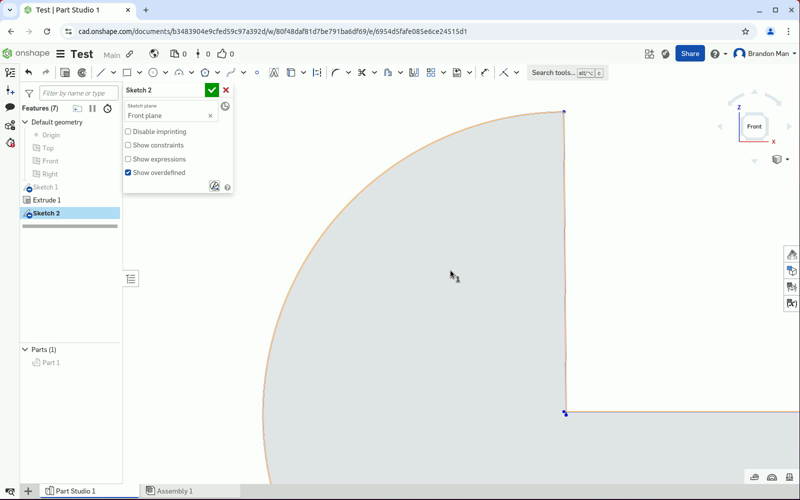
scroll(-6)
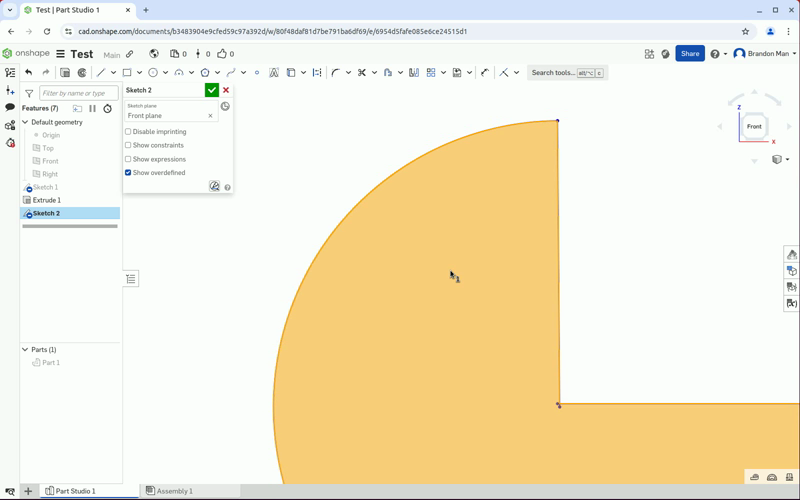
scroll(-6)
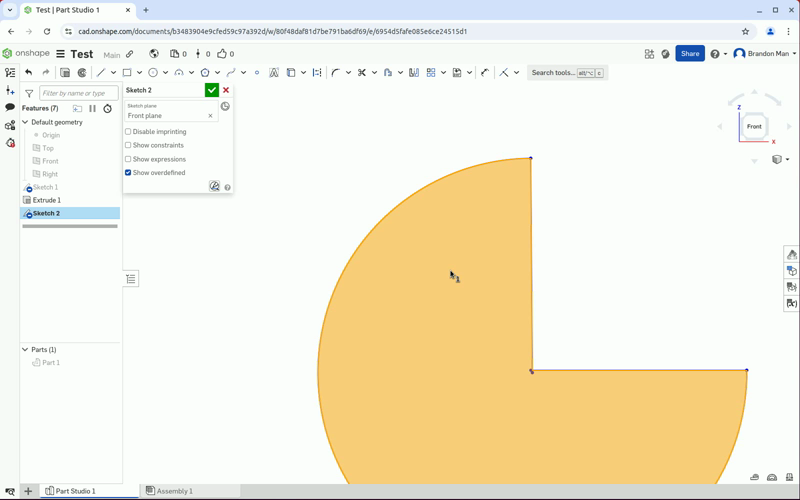
scroll(-6)
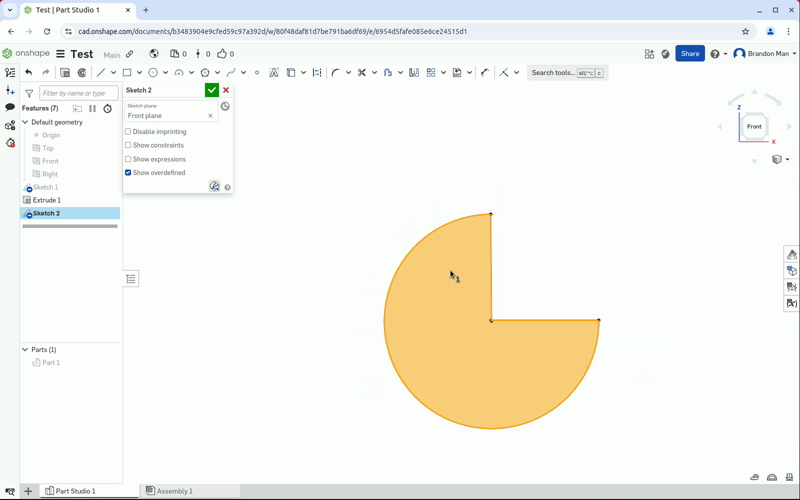
scroll(-6)
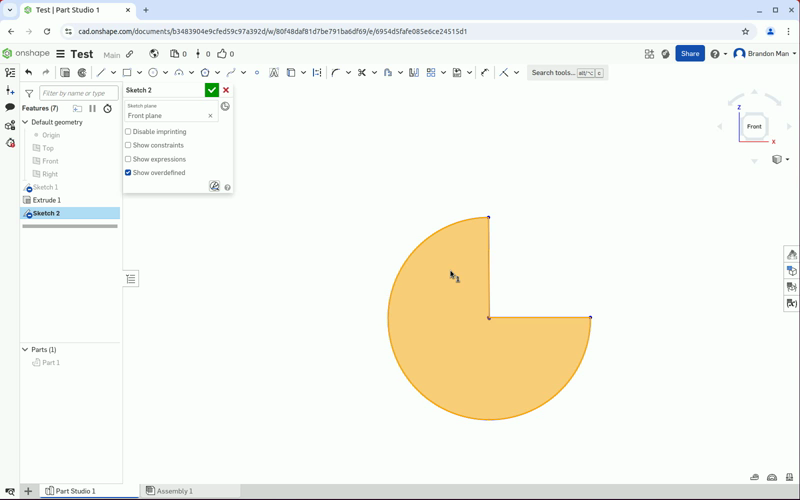
scroll(-6)
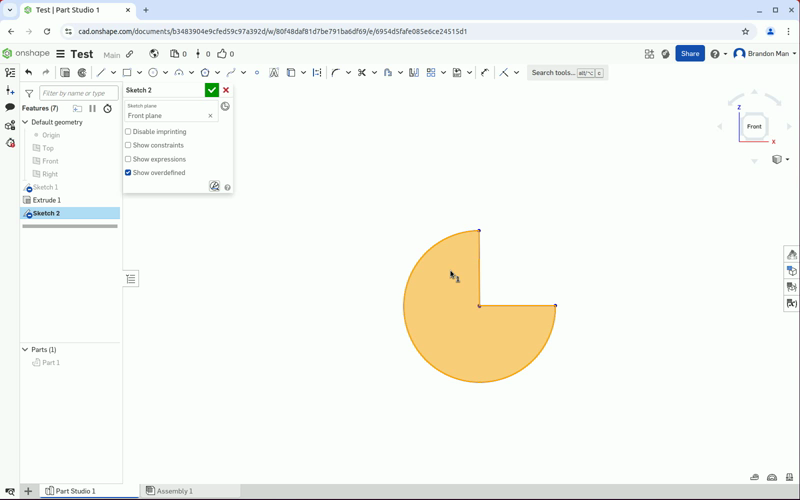
scroll(-6)
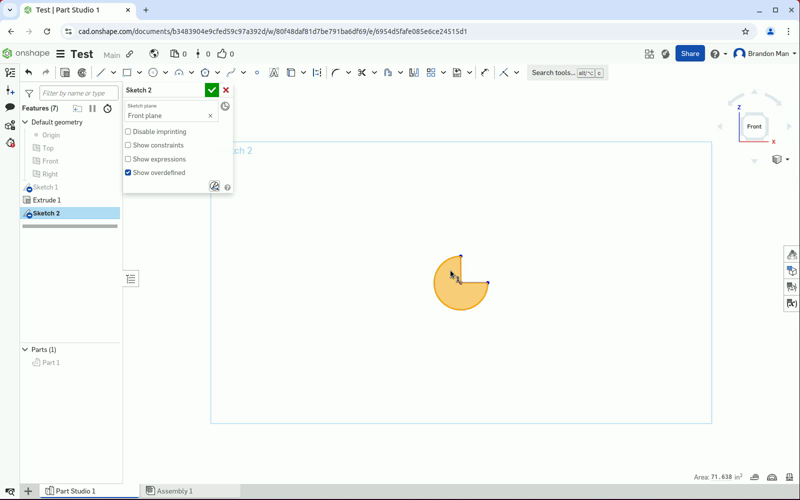
mouse_move(73, 352)
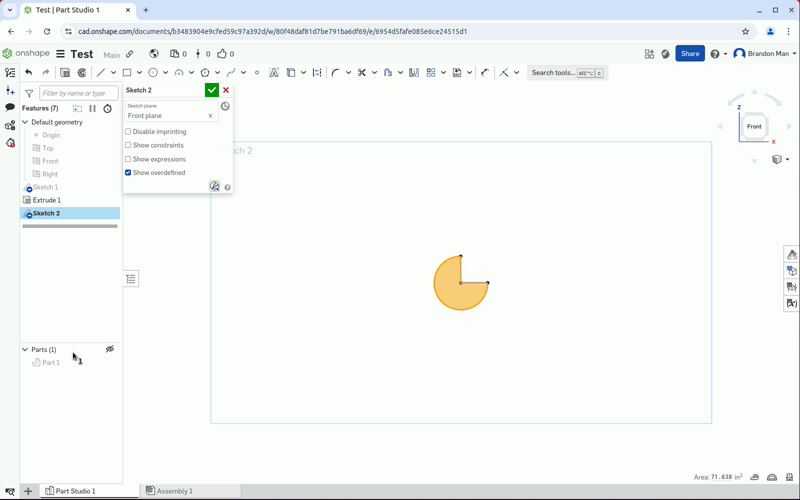
key(shift+y)
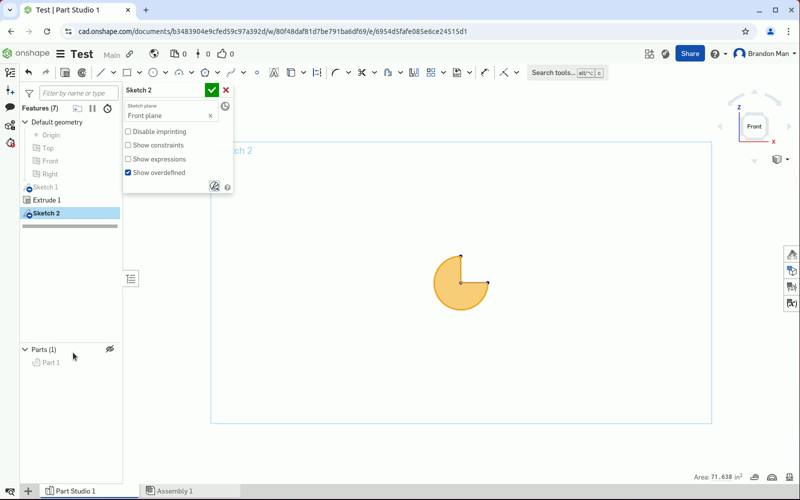
key(shift+e)
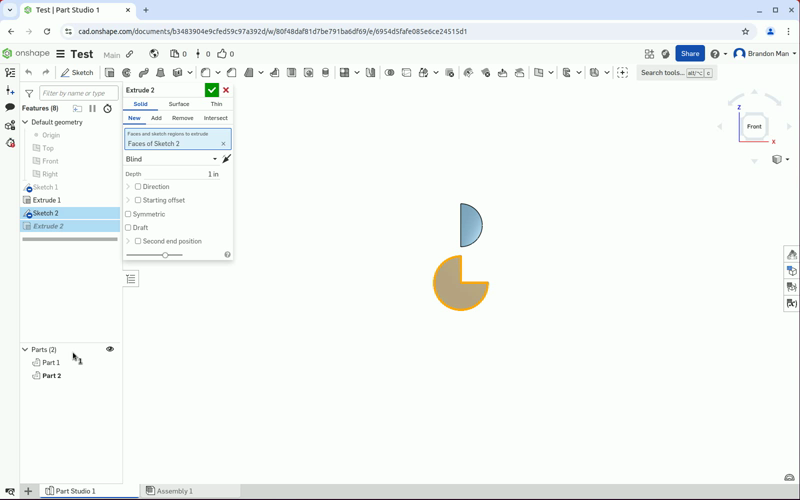
mouse_move(143, 106)
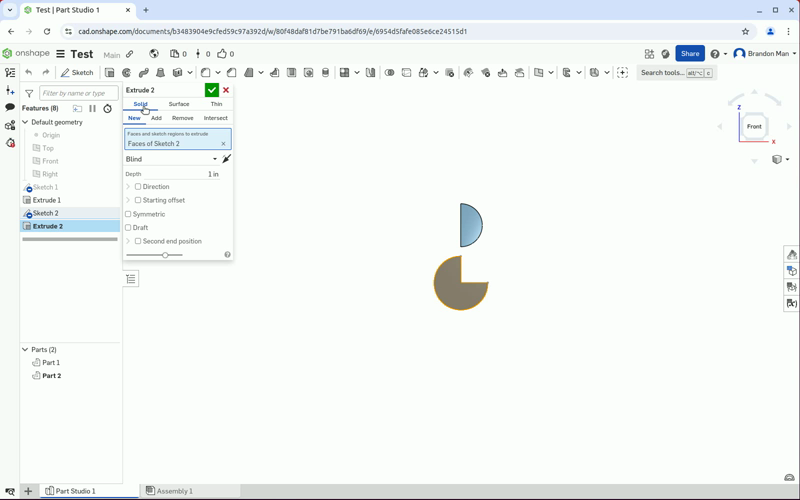
click(143, 106)
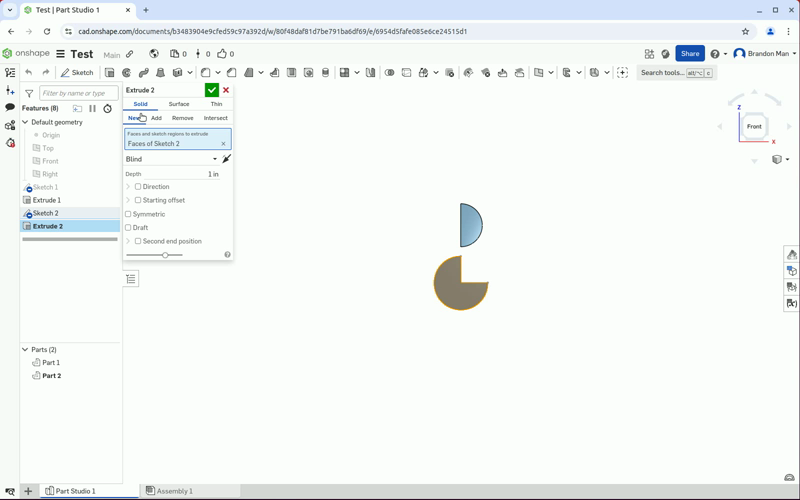
mouse_move(137, 120)
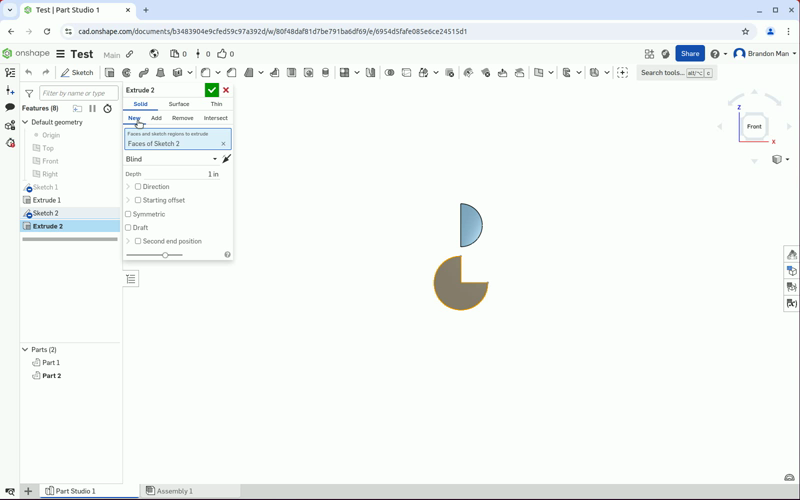
click(137, 120)
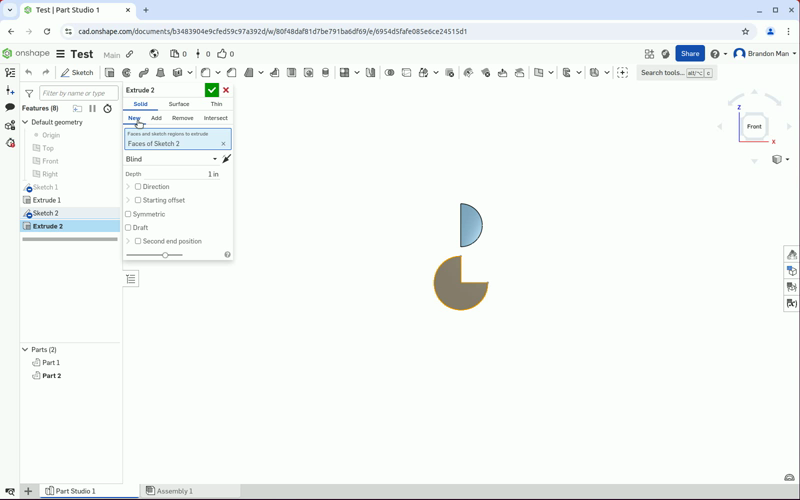
key(tab, 4)
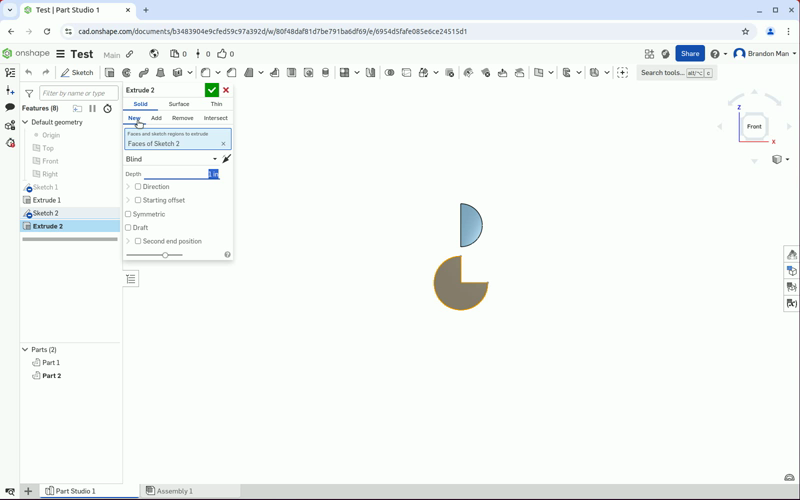
text(23.108)
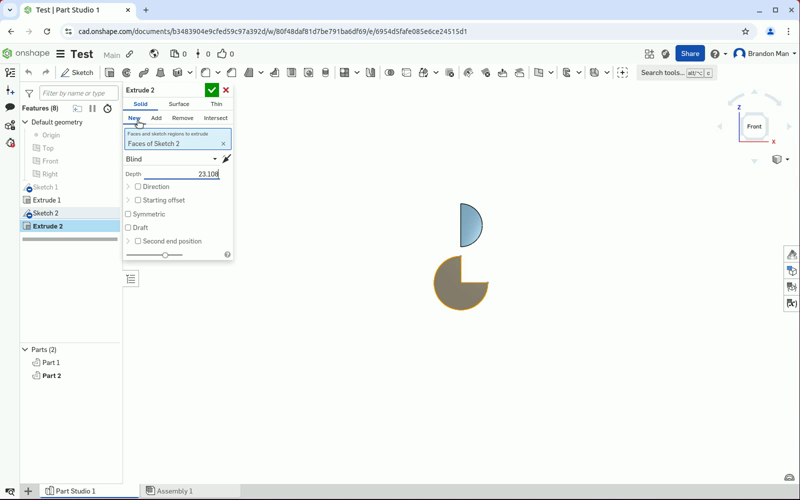
key(enter)
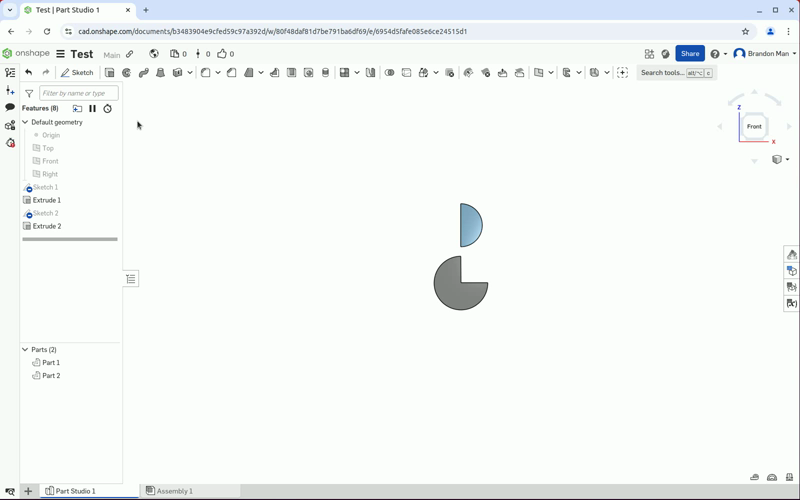
key(shift+h)
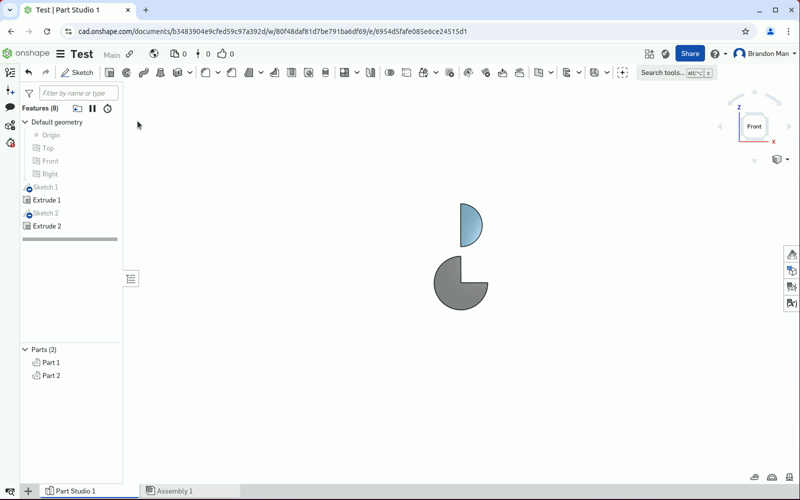
key(shift+h)
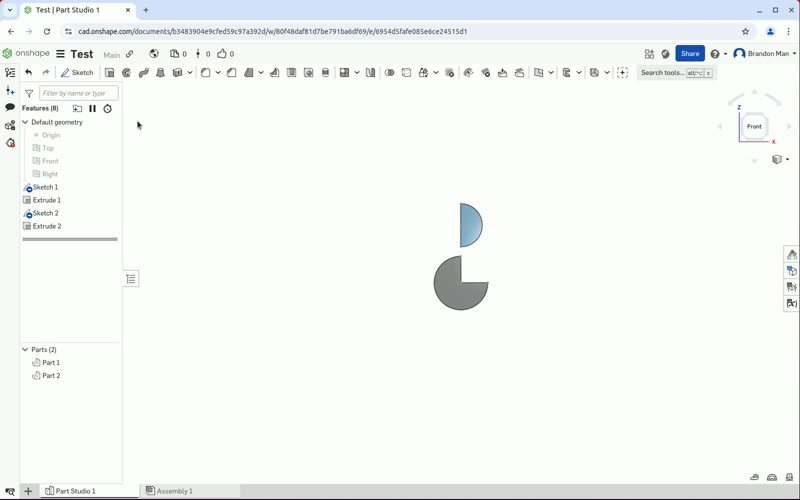
key(shift+7)
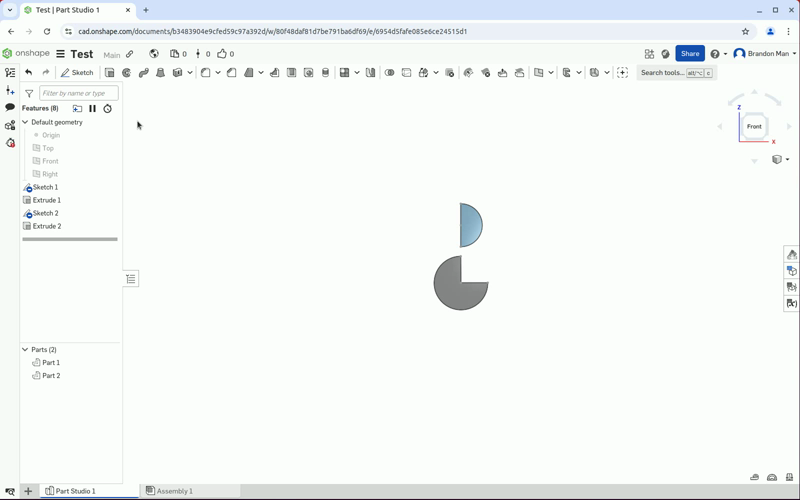
key(left, 2)
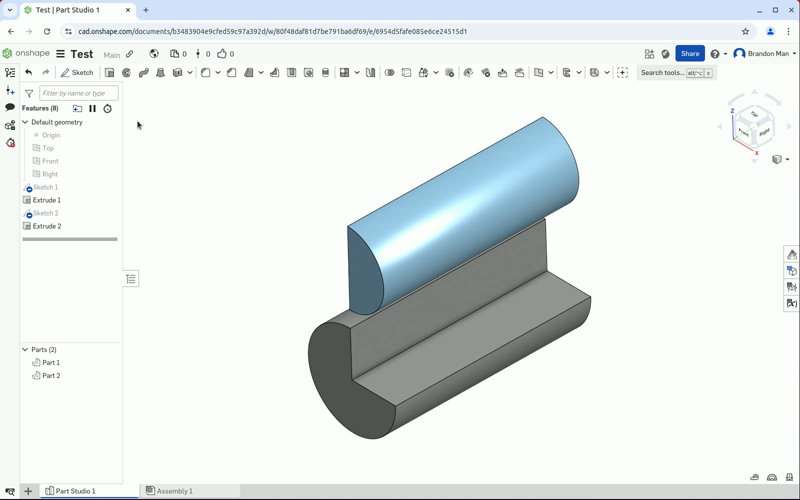
key(down, 2)
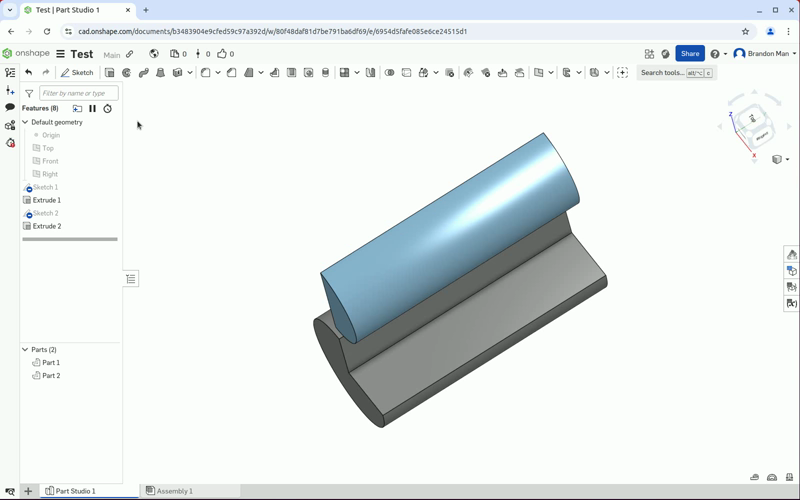
key(up, 2)
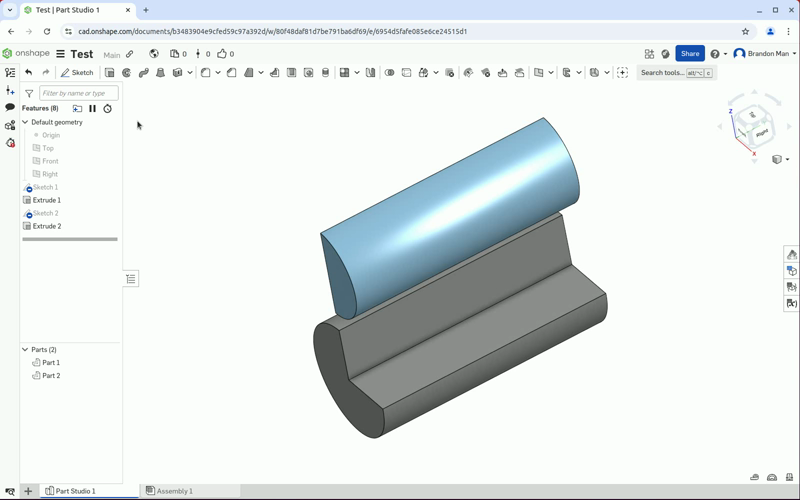
key(right, 2)
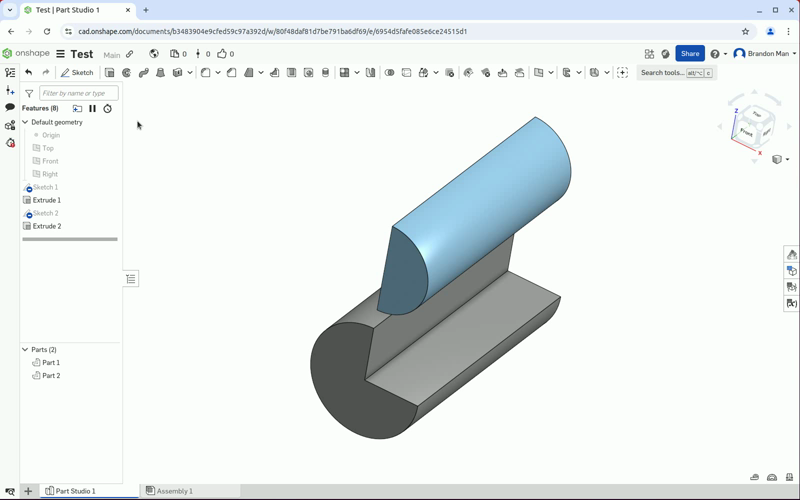
mouse_move(73, 189)
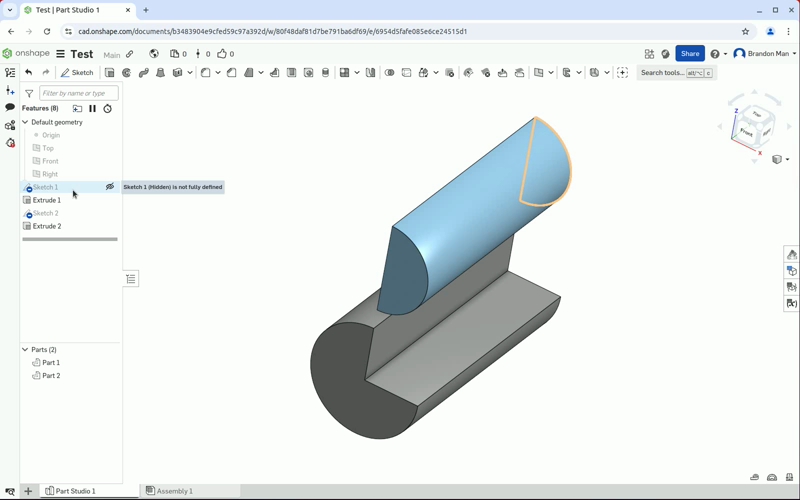
click(73, 189)